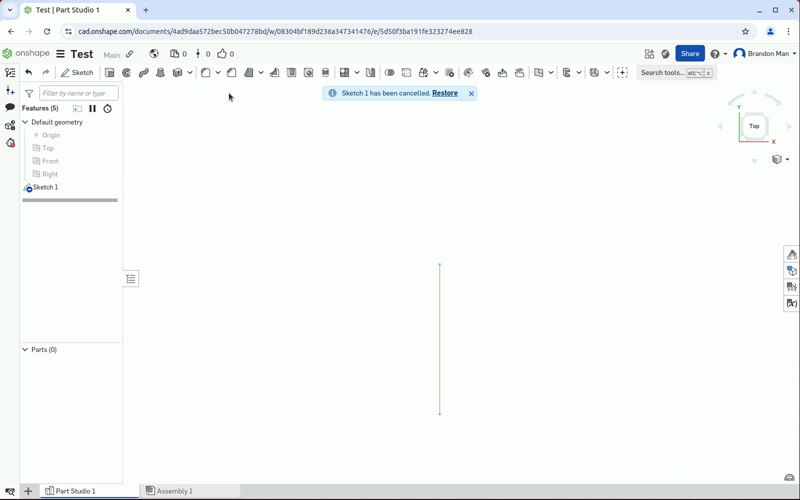
key(shift+h)
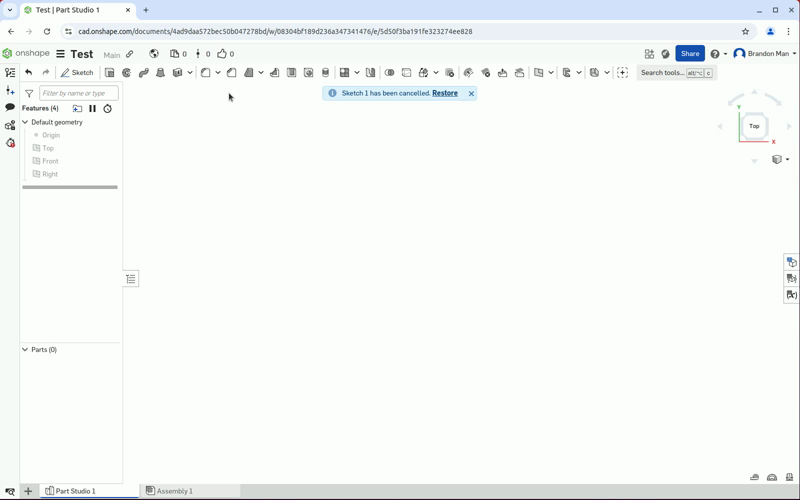
mouse_move(73, 352)
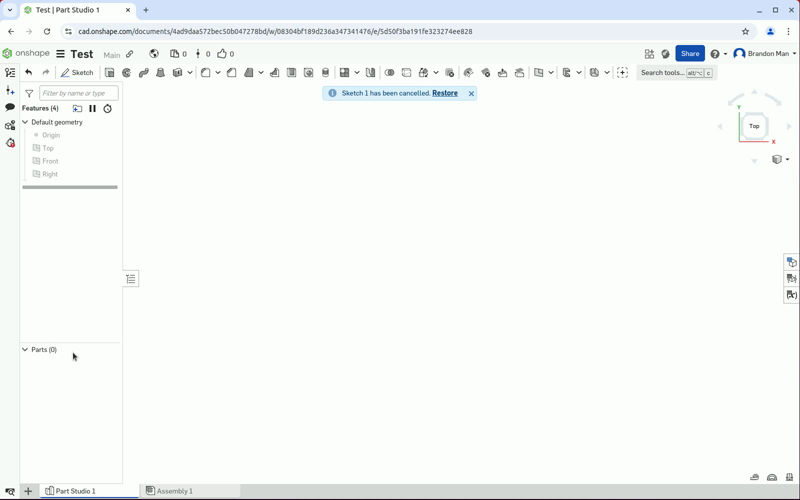
key(y)
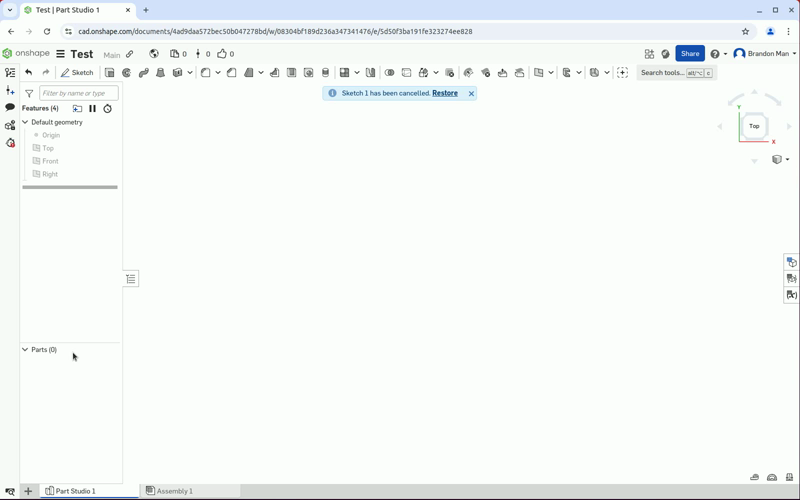
key(shift+p)
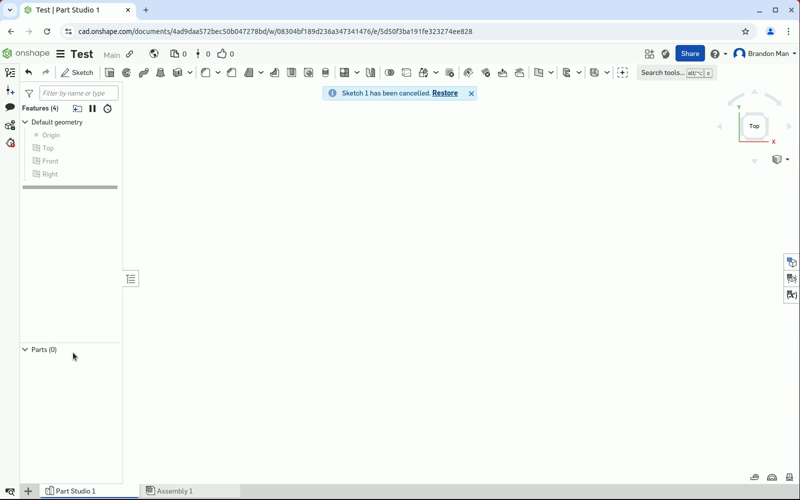
key(space)
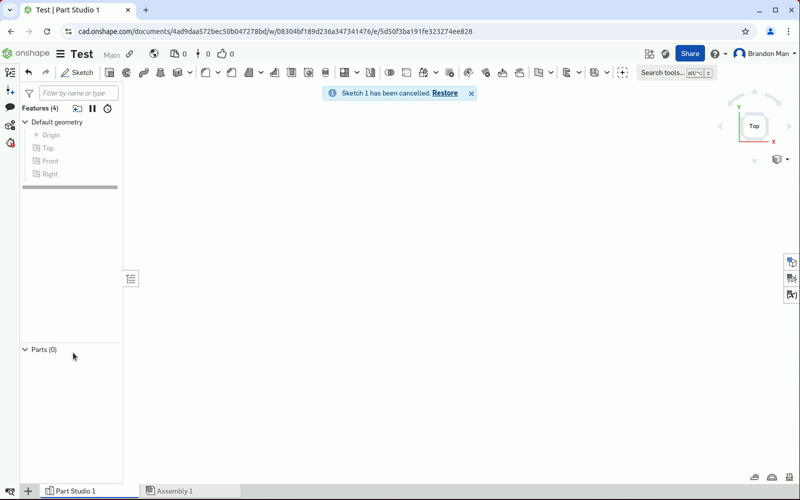
key_down(shift)
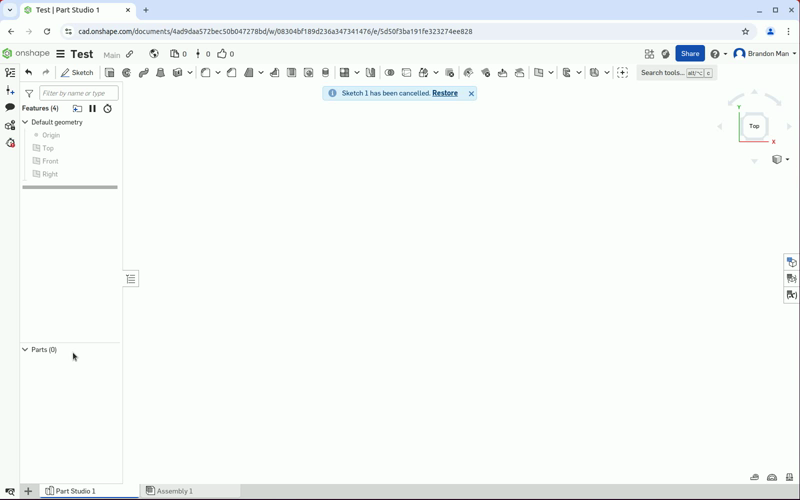
key(up)
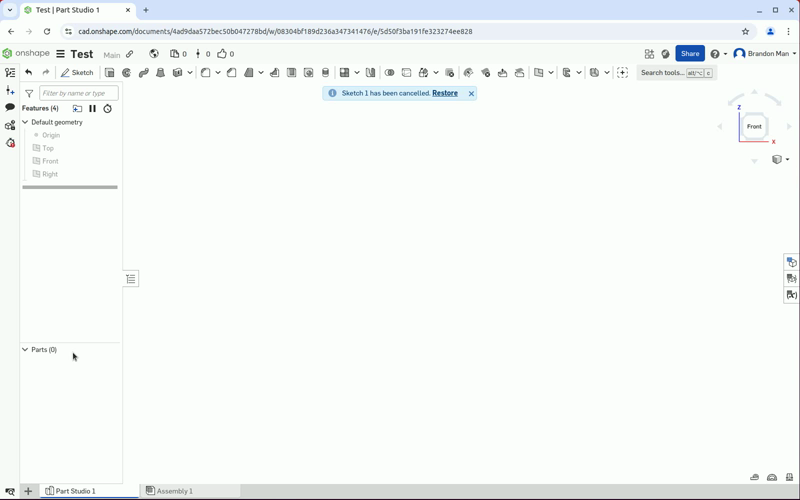
key_up(shift)
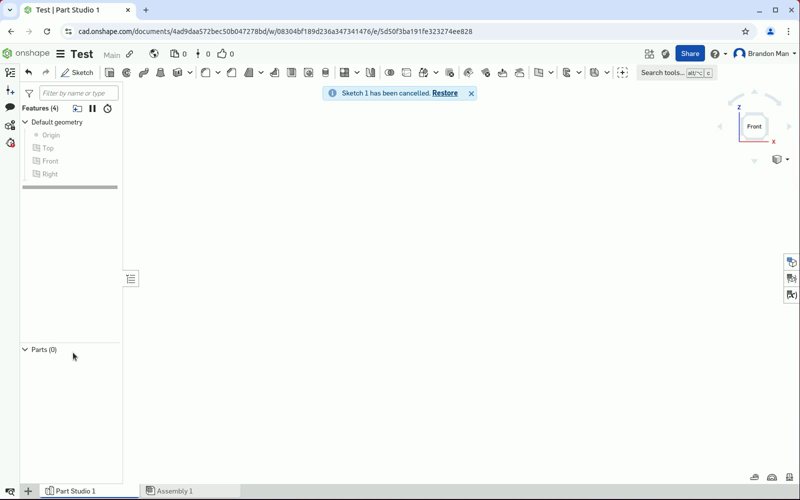
mouse_move(73, 352)
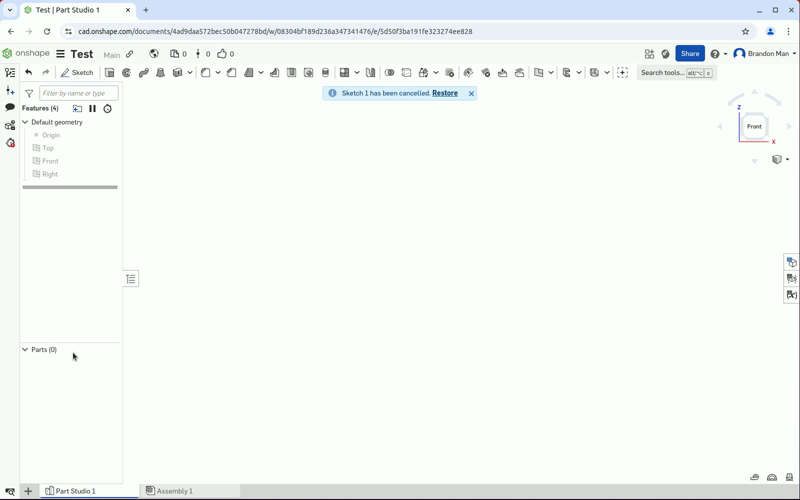
key(shift+y)
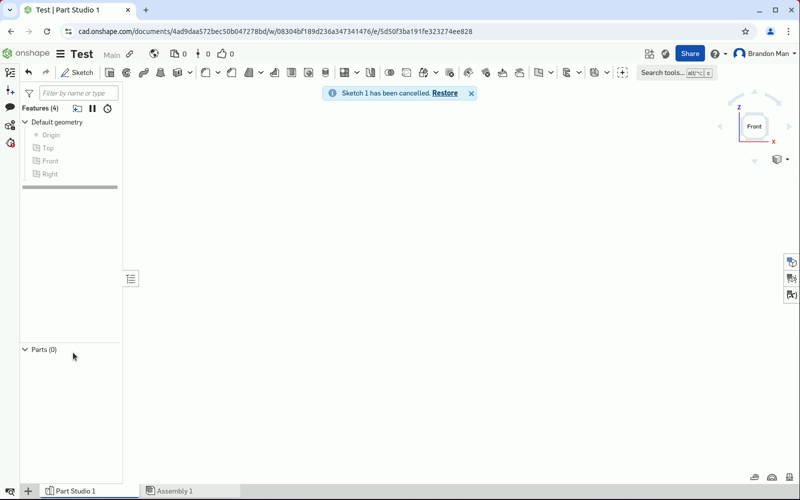
key(shift+s)
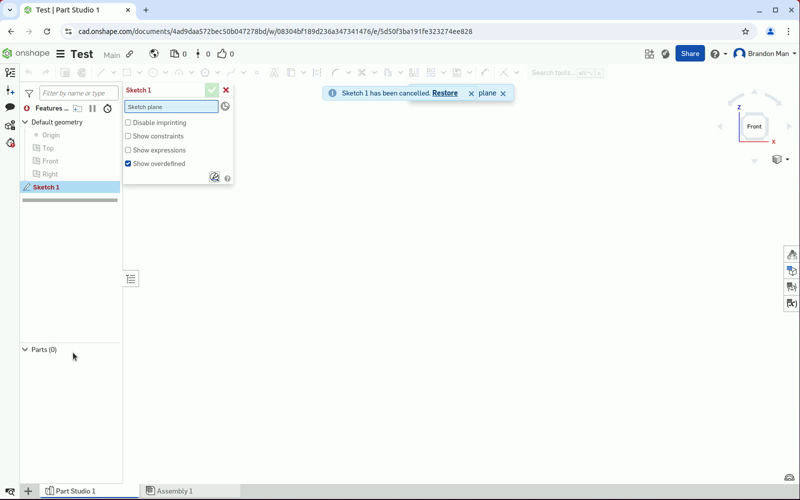
mouse_move(73, 163)
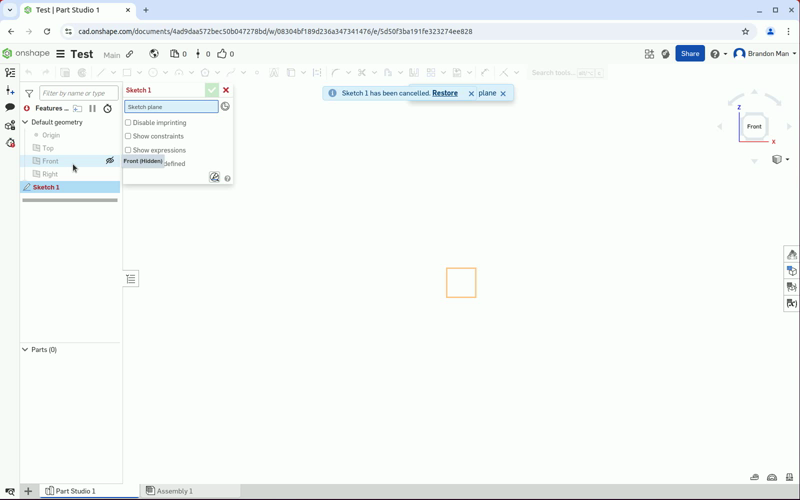
click(73, 163)
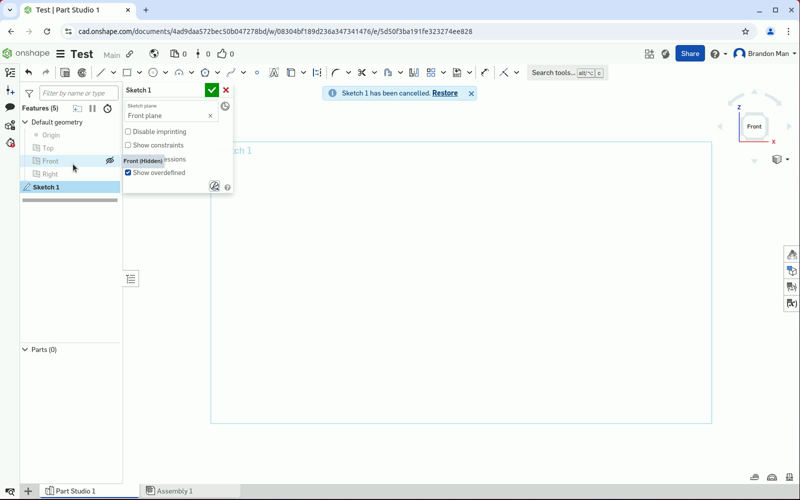
mouse_move(73, 352)
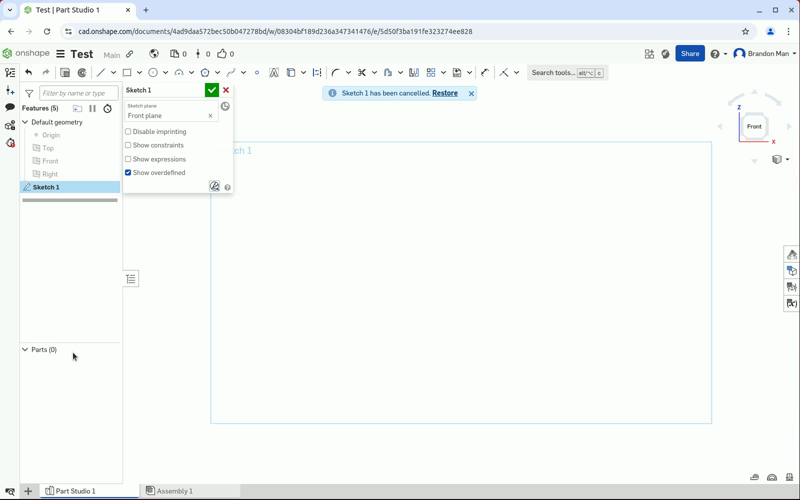
key(y)
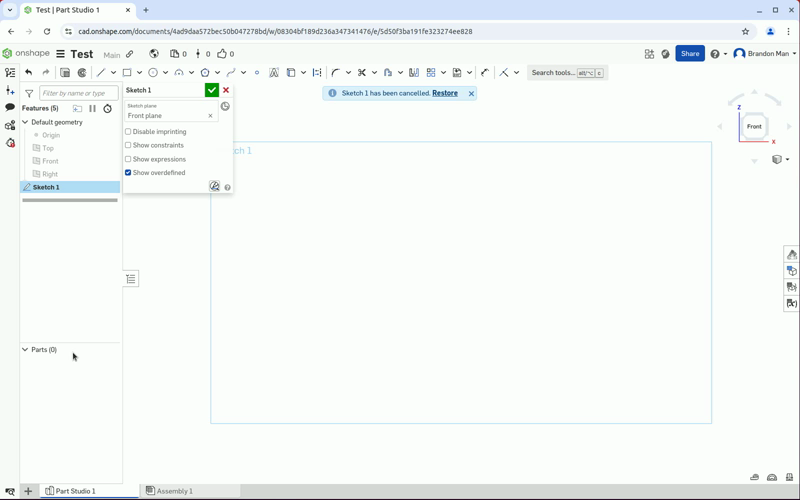
key(l)
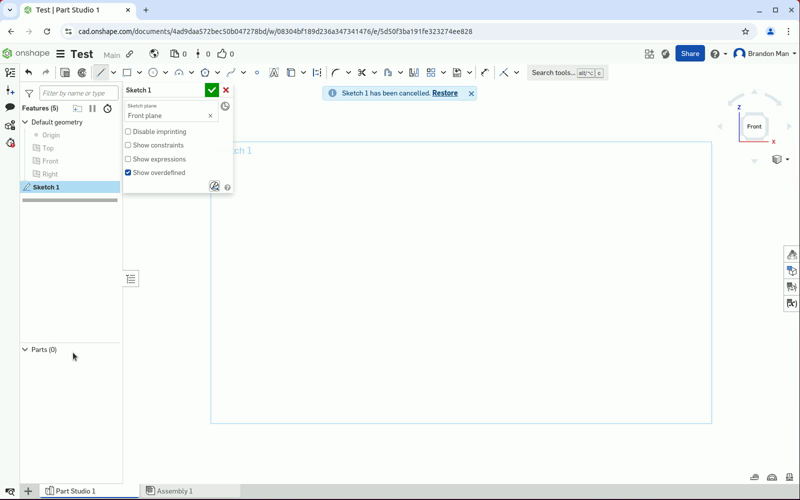
key_down(shift)
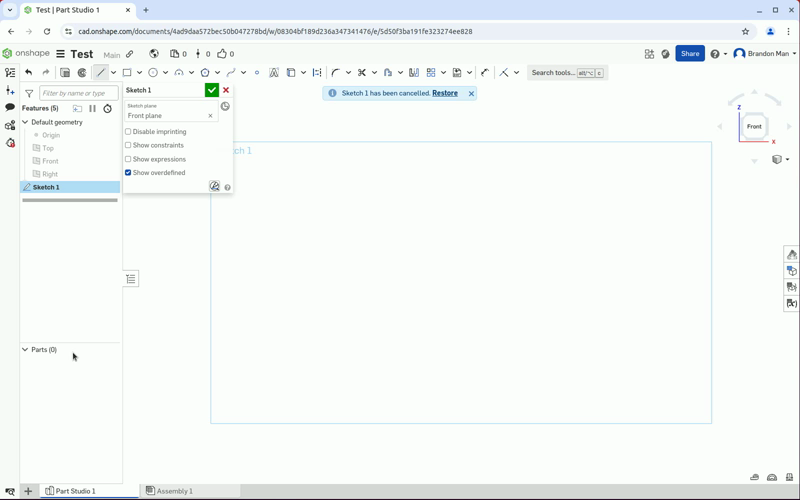
mouse_move(348, 295)
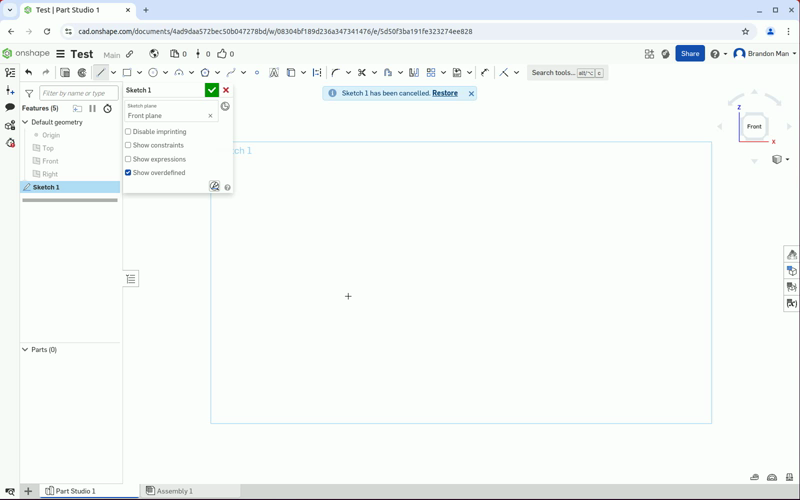
click(348, 295)
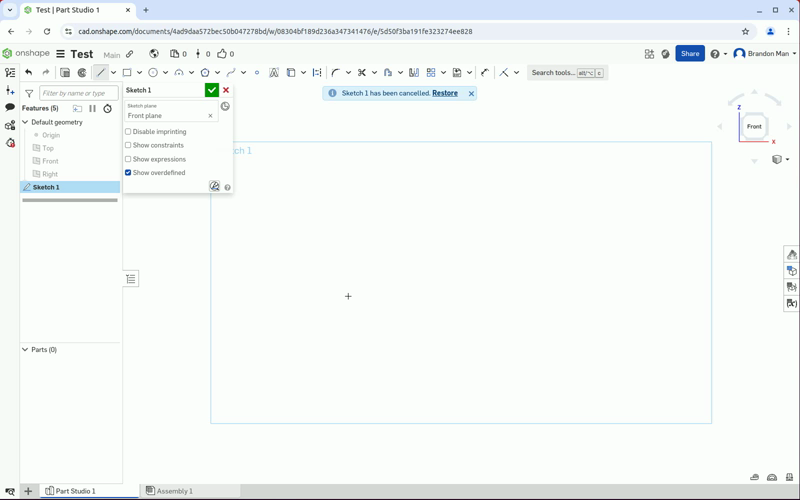
key_up(shift)
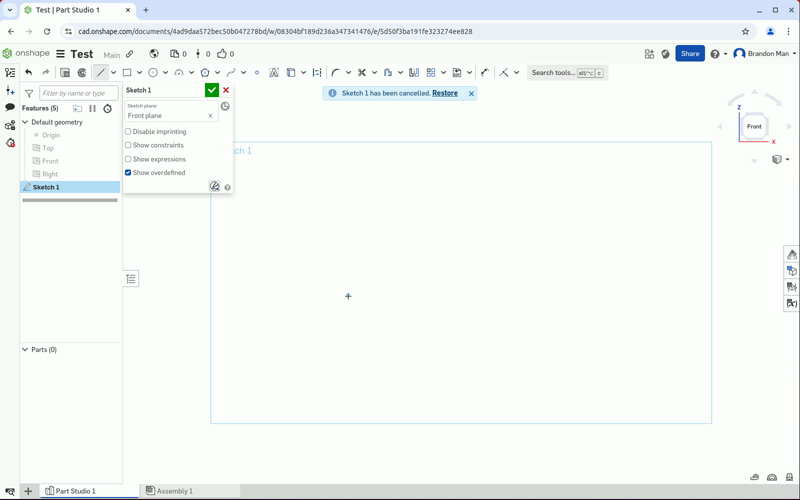
key_down(shift)
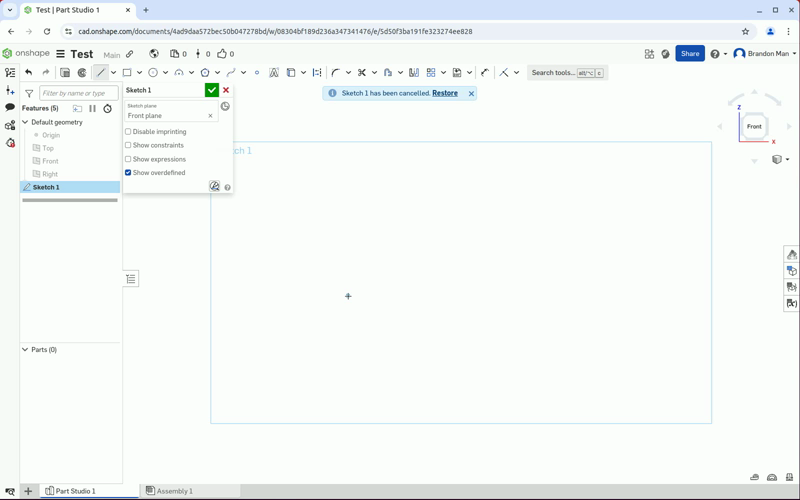
mouse_move(378, 295)
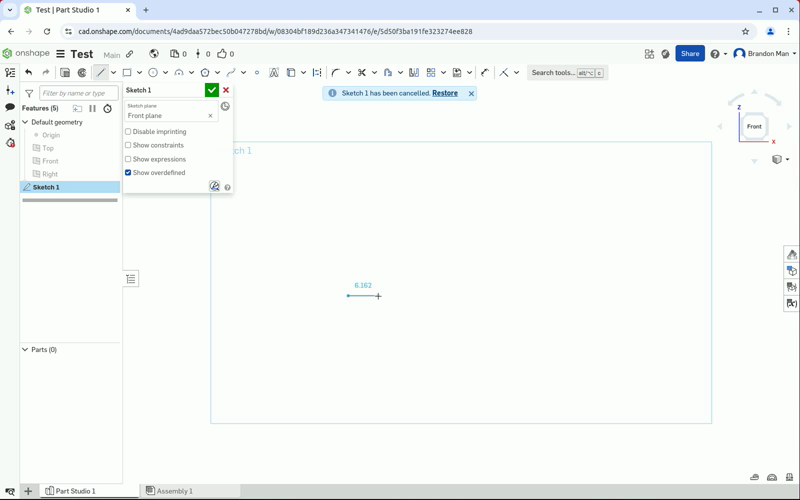
mouse_move(394, 295)
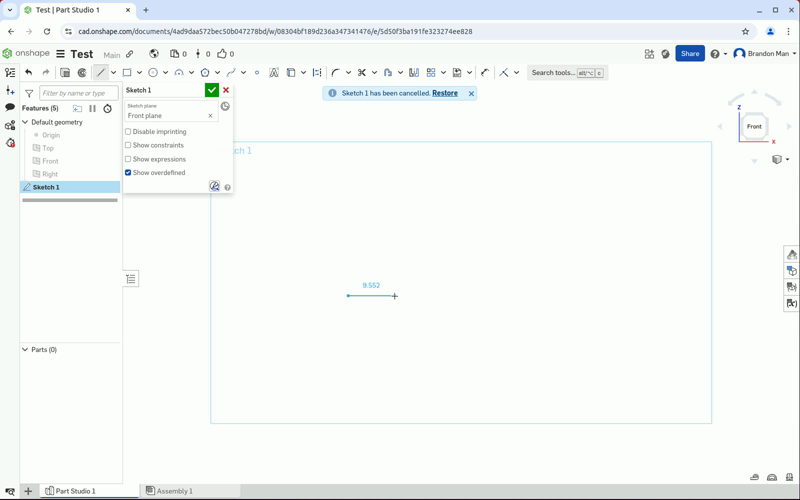
click(394, 295)
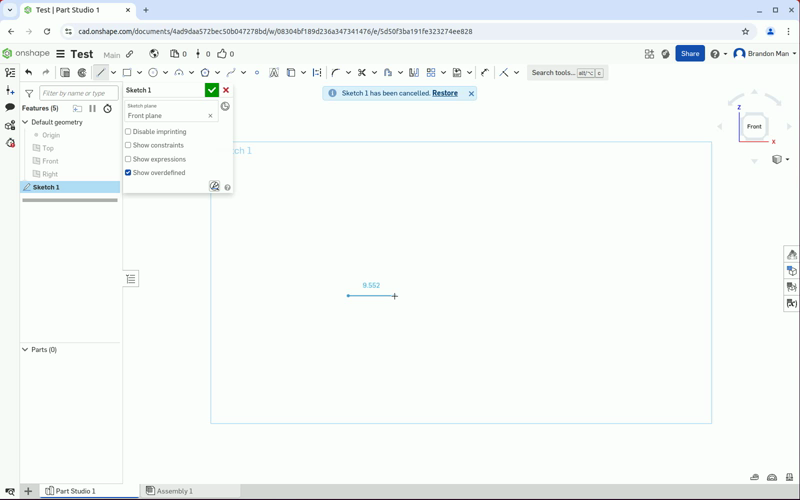
key_up(shift)
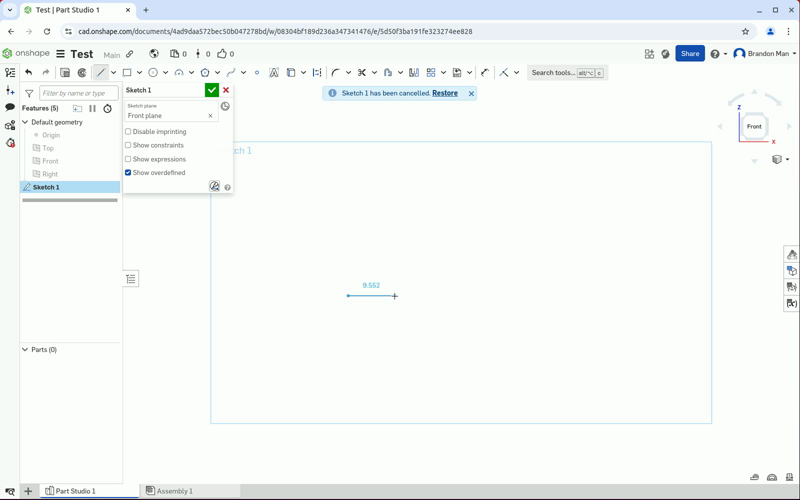
key_down(shift)
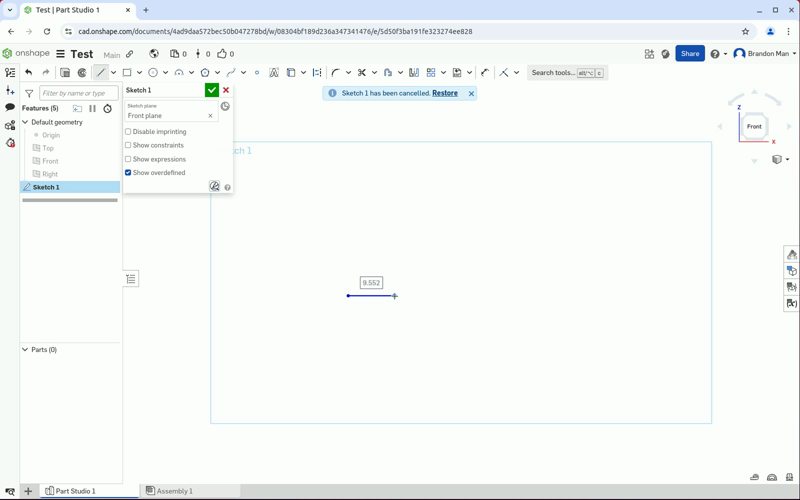
mouse_move(424, 295)
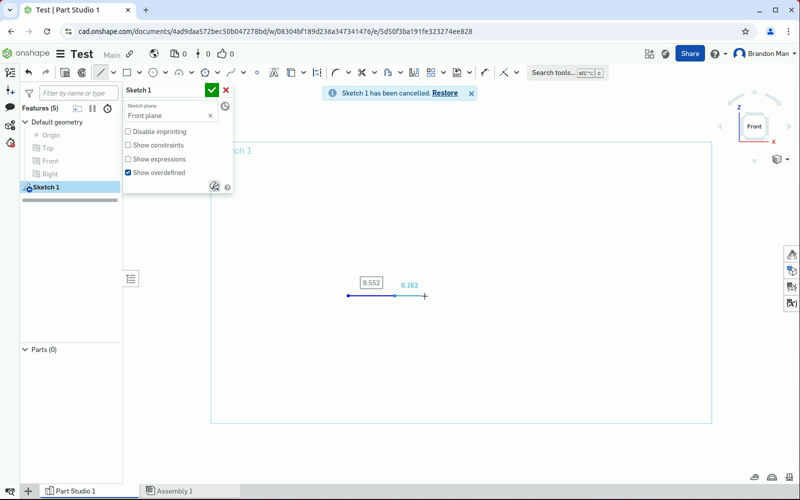
mouse_move(394, 252)
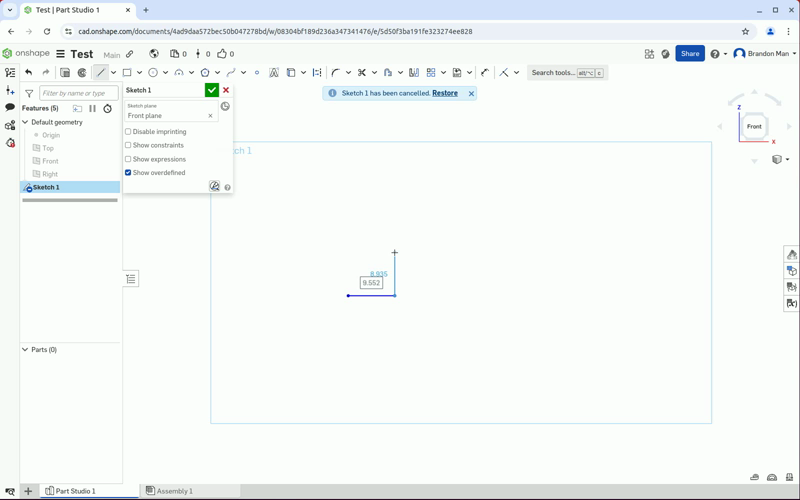
click(394, 252)
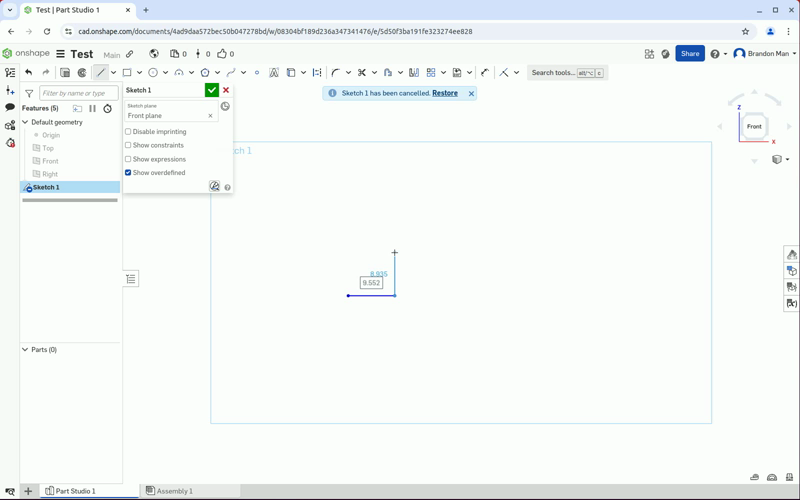
key_up(shift)
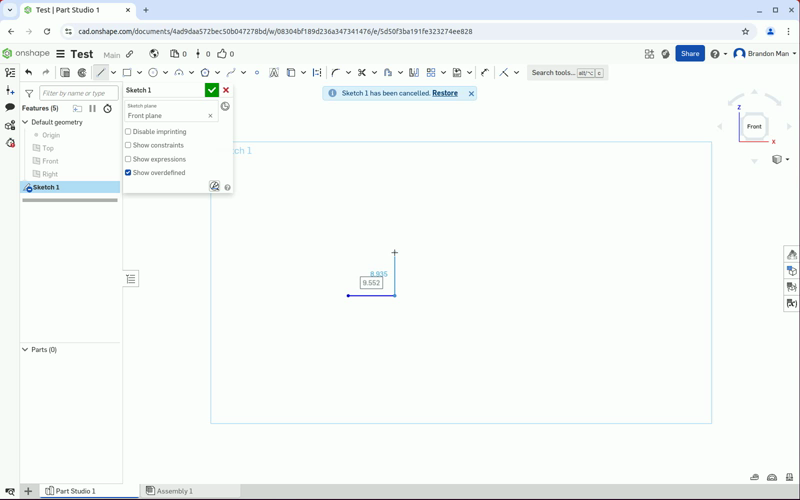
key_down(shift)
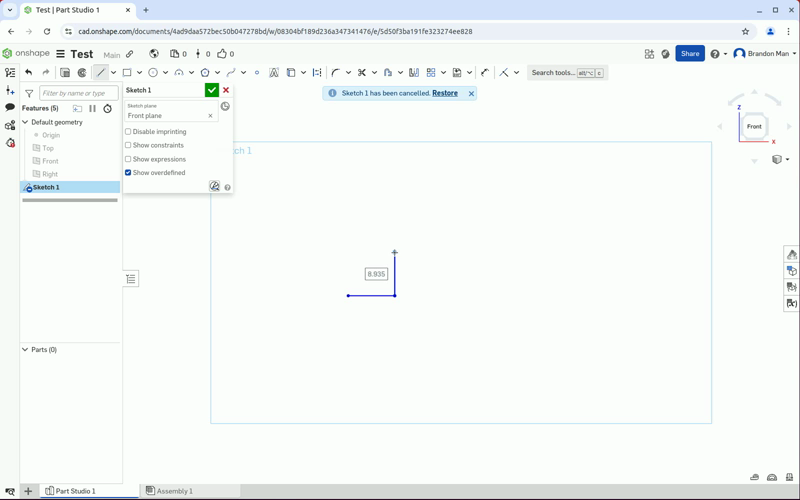
mouse_move(424, 252)
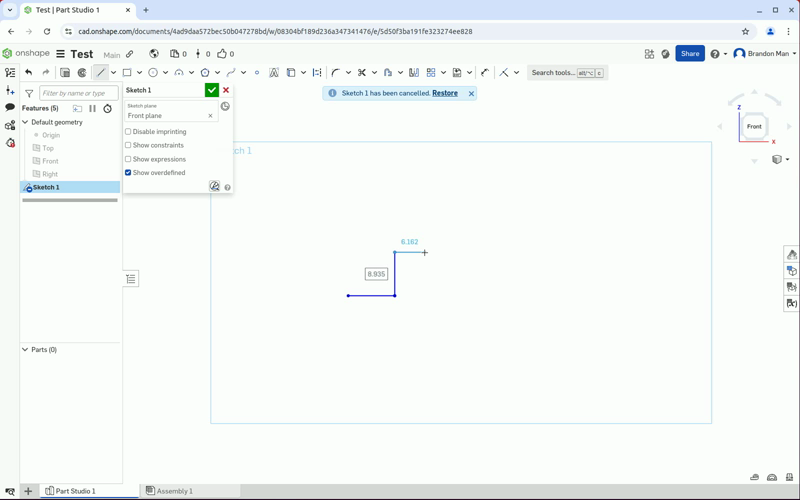
mouse_move(348, 252)
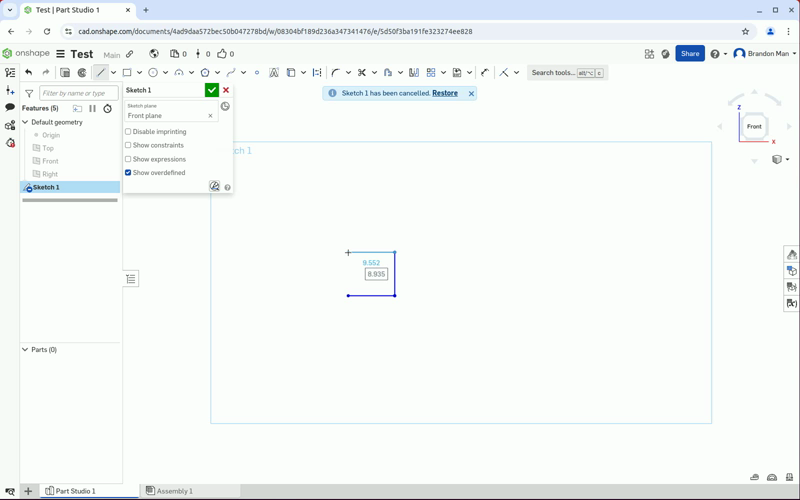
click(348, 252)
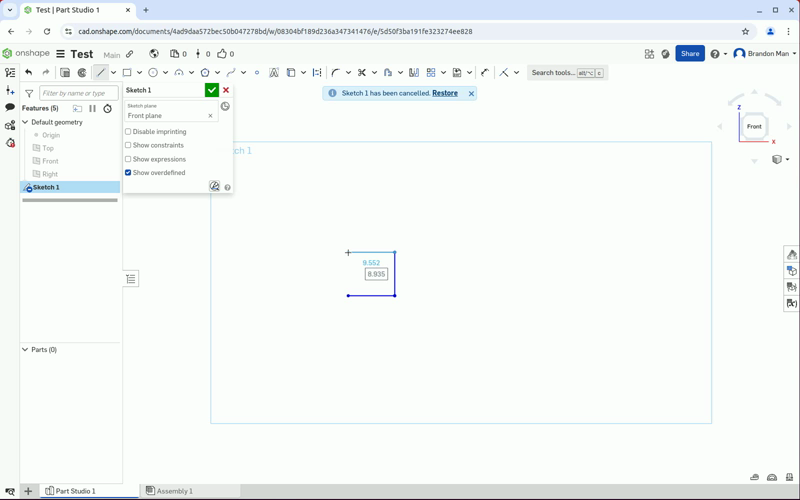
key_up(shift)
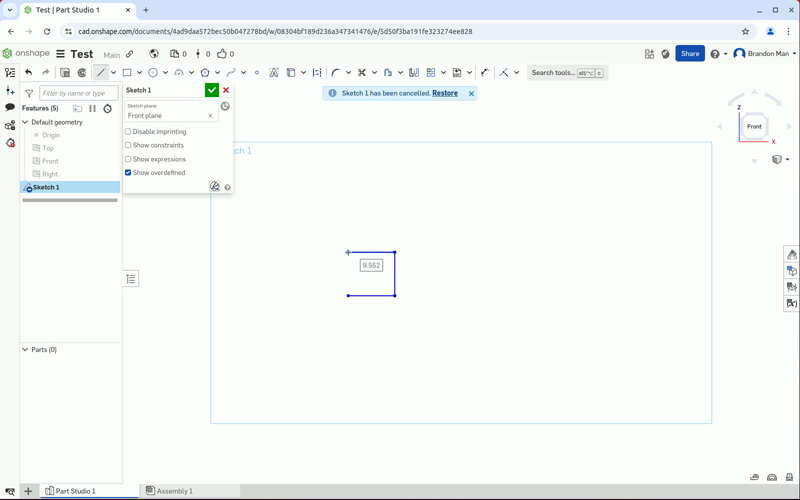
mouse_move(378, 252)
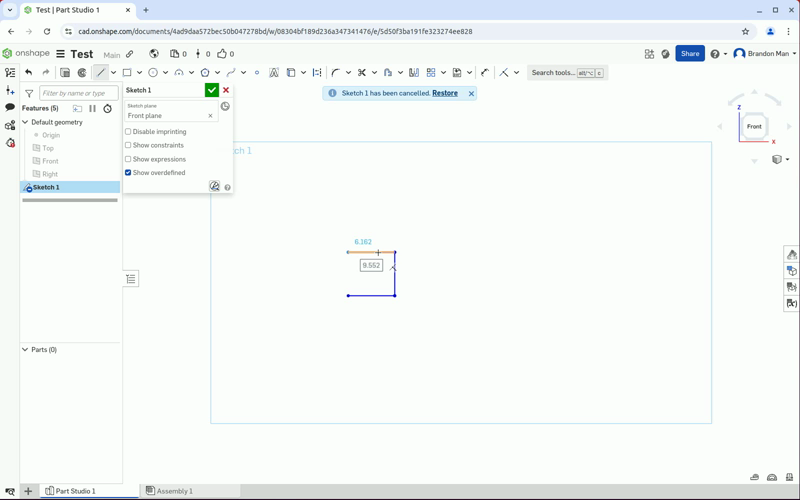
key_down(shift)
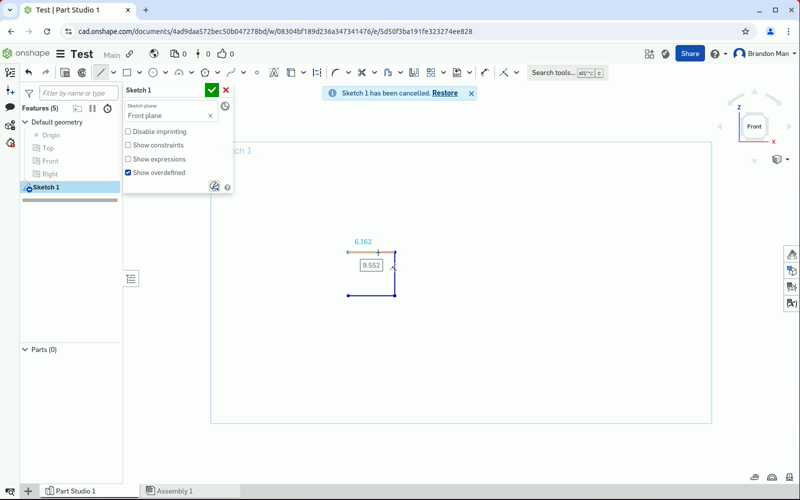
mouse_move(348, 295)
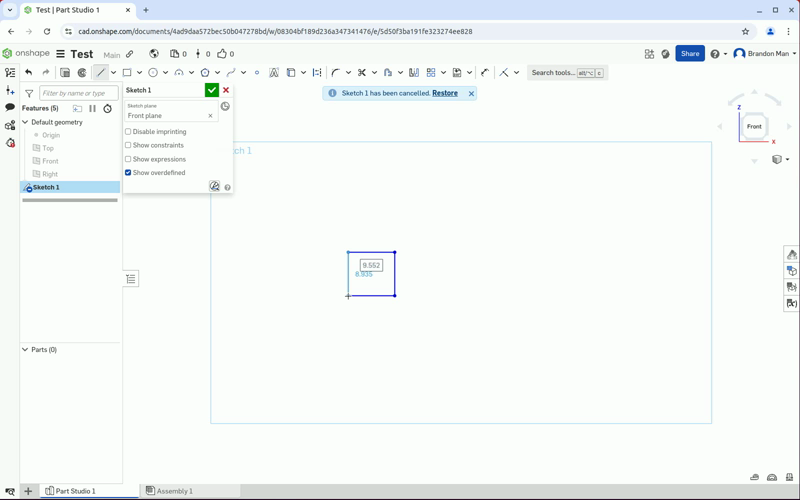
key_up(shift)
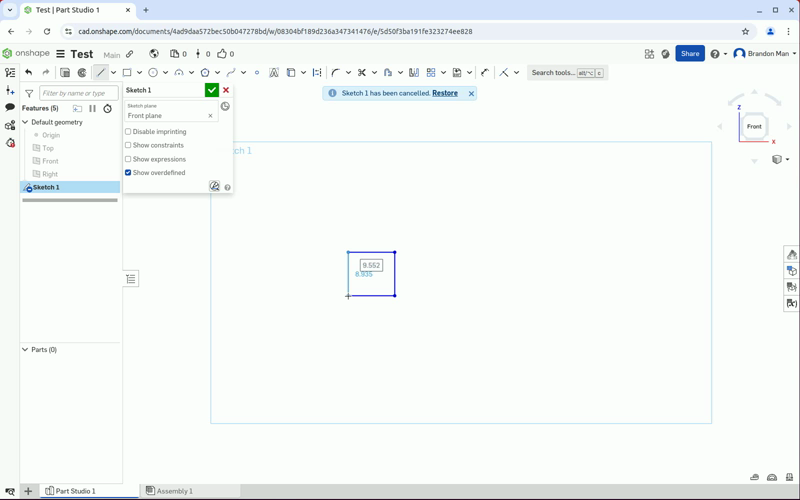
click(348, 295)
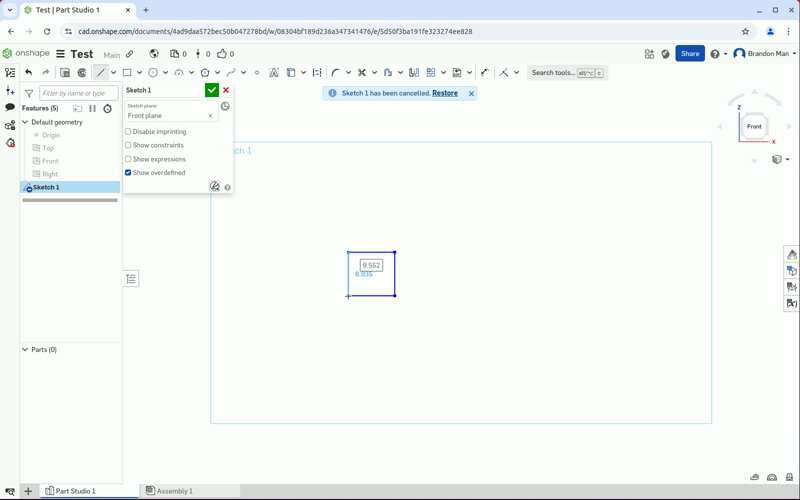
key(esc)
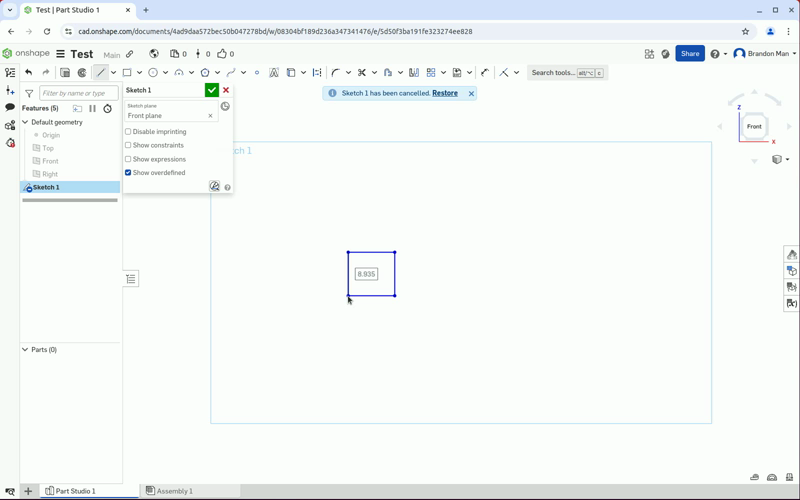
mouse_move(356, 253)
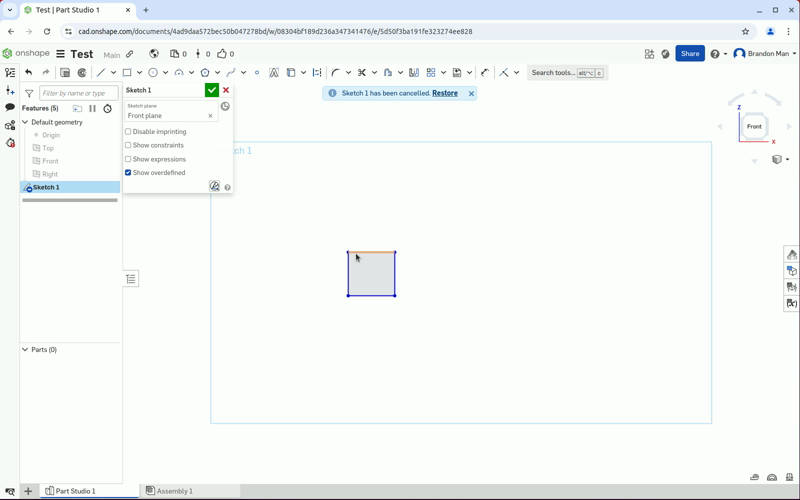
click(356, 253)
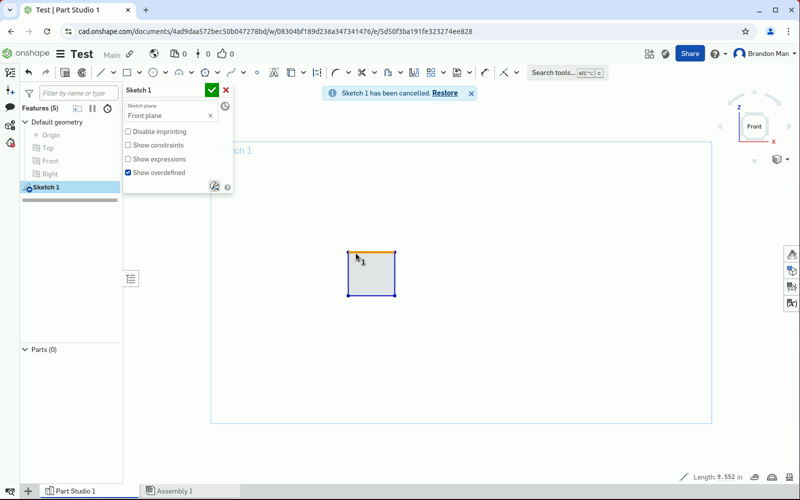
mouse_move(73, 352)
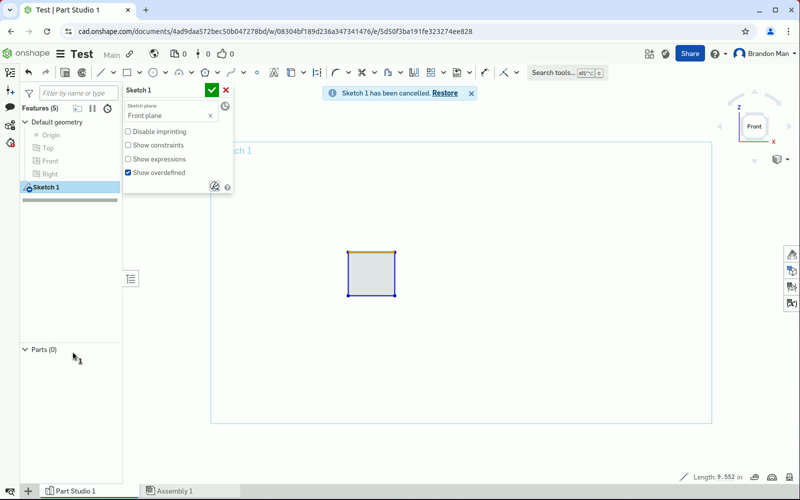
key(shift+y)
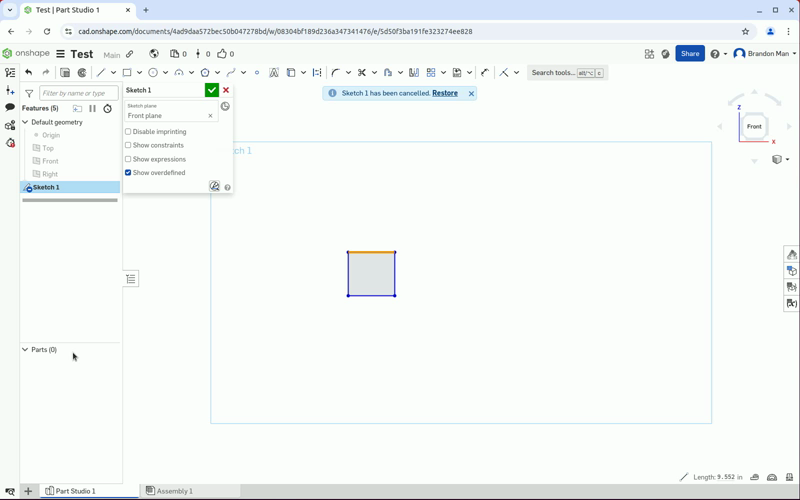
key(shift+e)
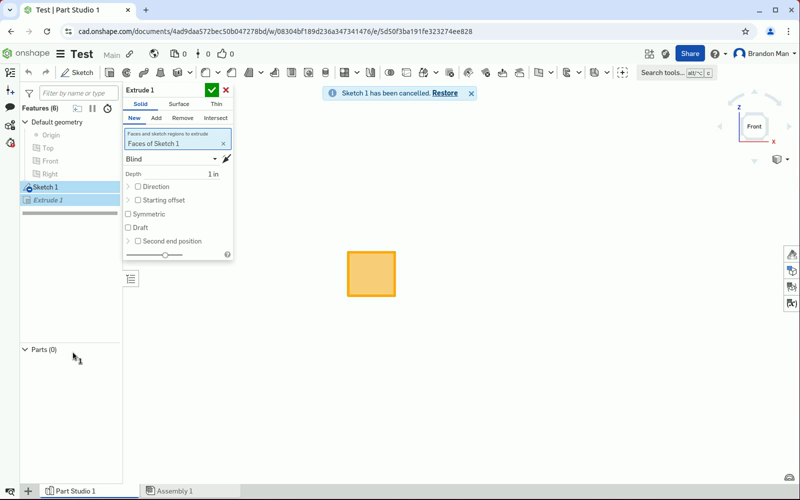
mouse_move(143, 106)
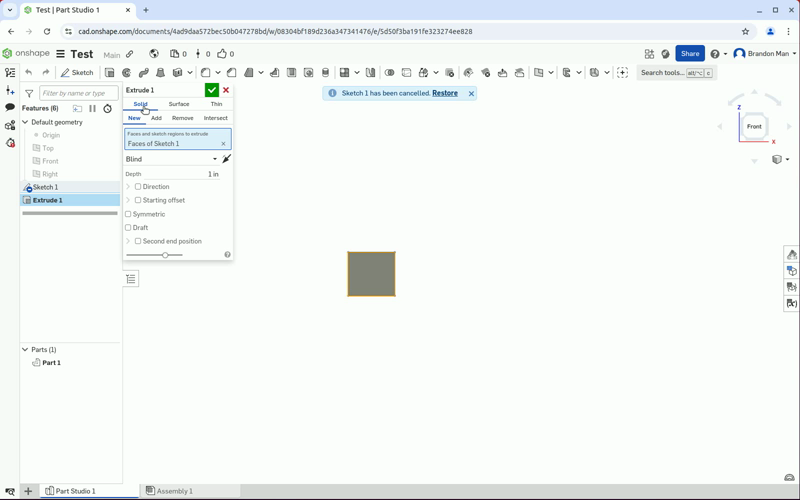
click(143, 106)
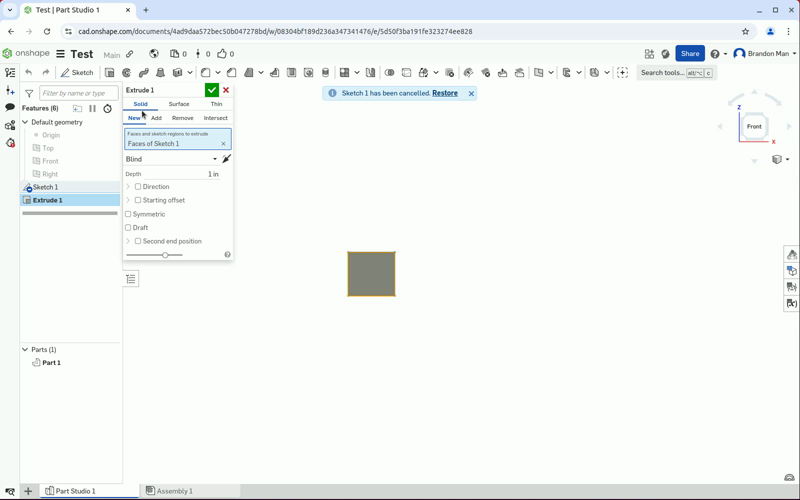
mouse_move(137, 120)
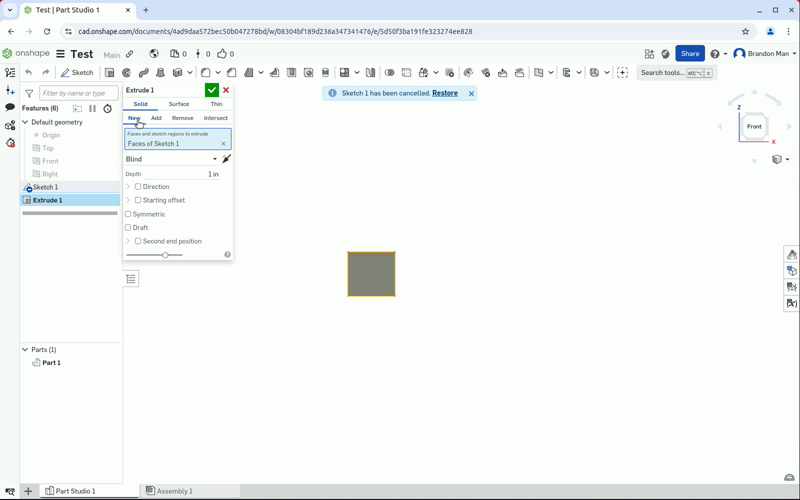
click(137, 120)
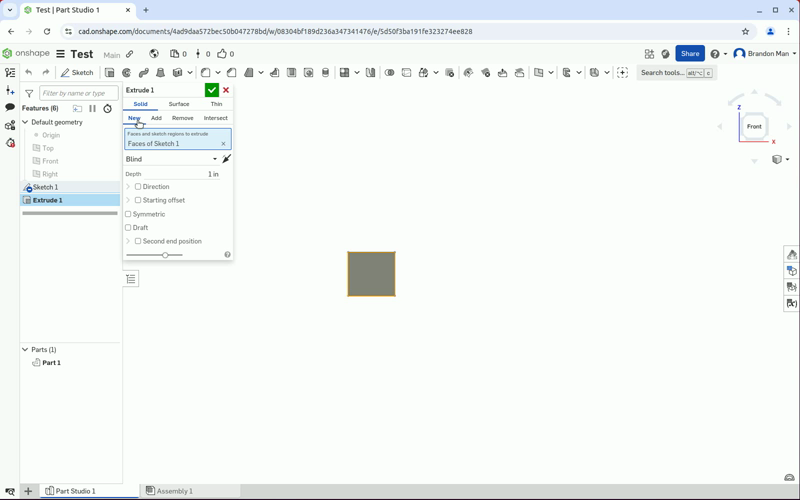
key(tab, 4)
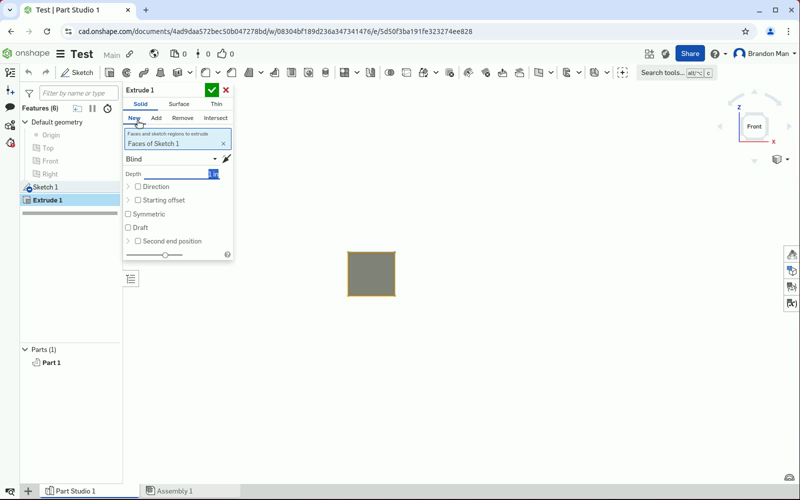
text(3.851)
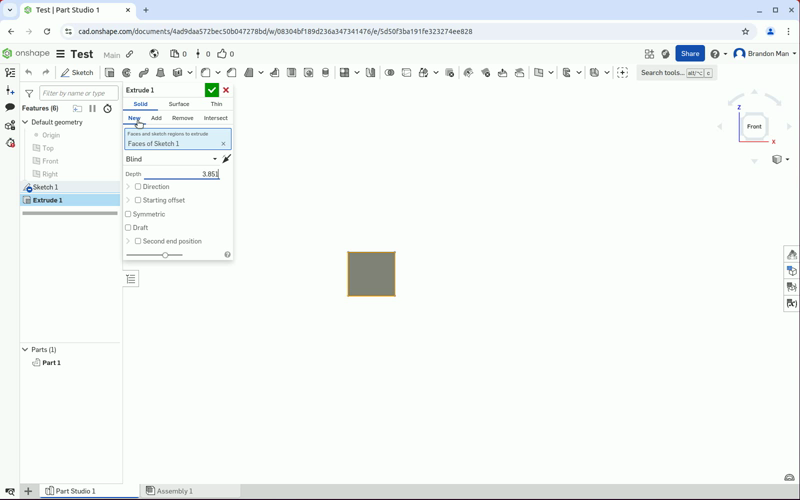
key(enter)
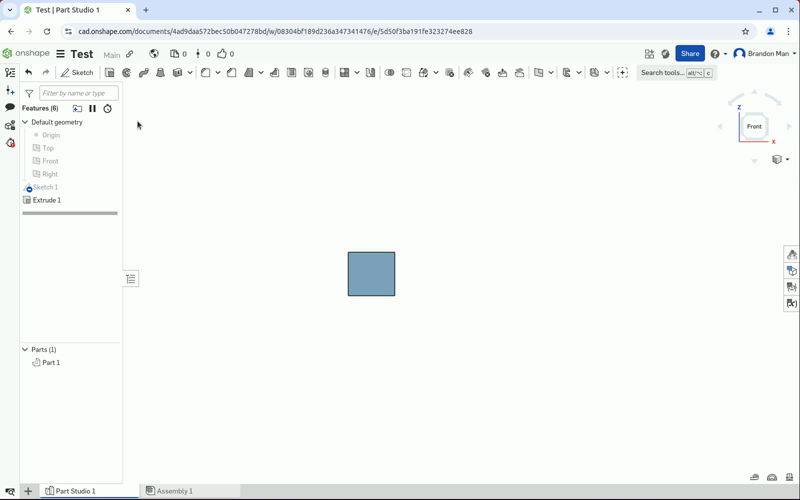
key(shift+h)
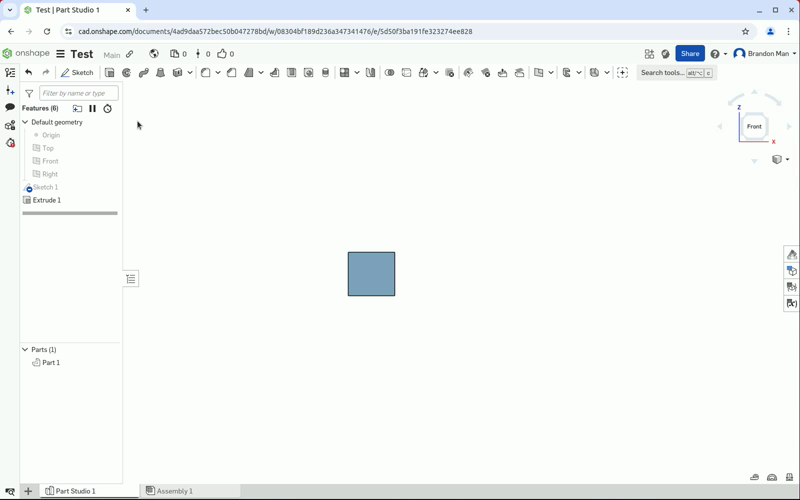
key(shift+h)
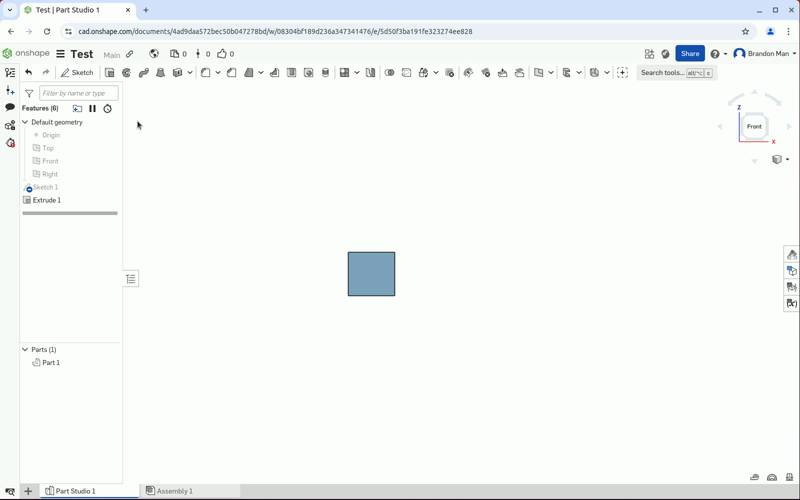
mouse_move(73, 189)
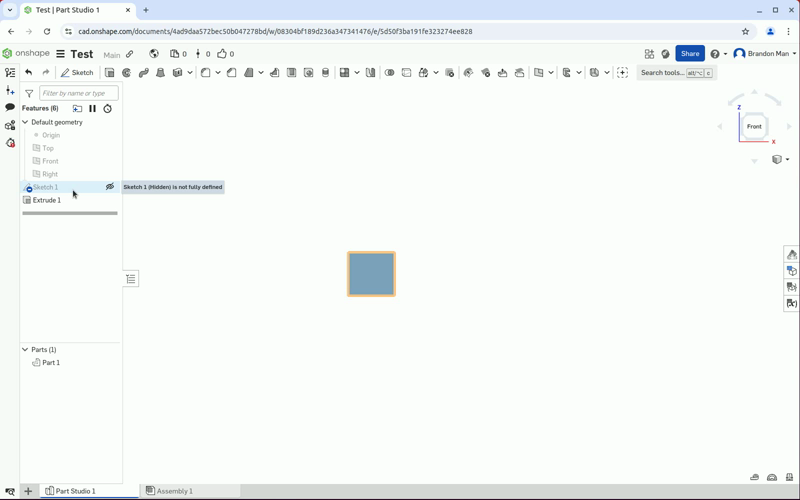
click(73, 189)
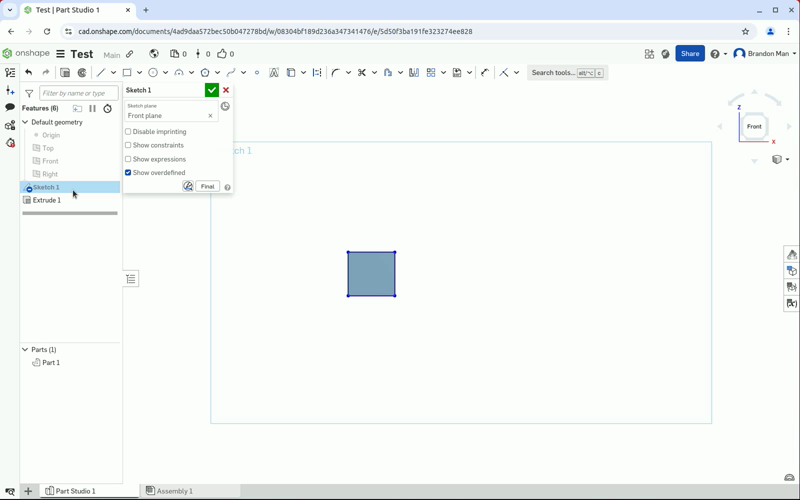
mouse_move(229, 92)
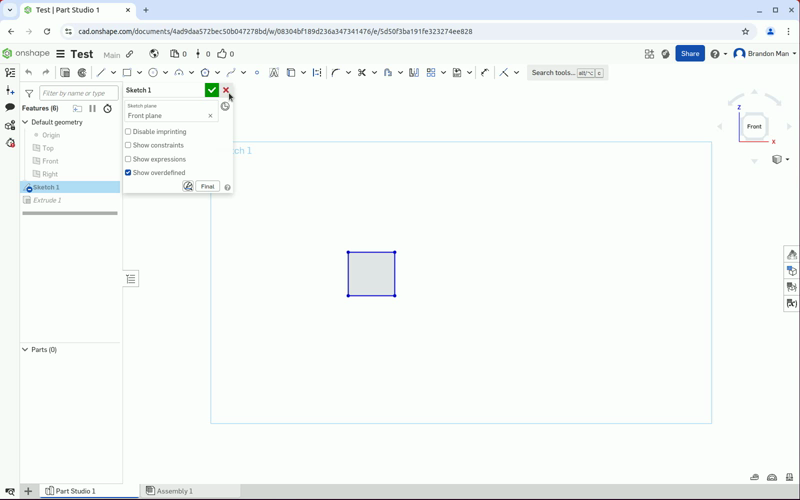
click(229, 92)
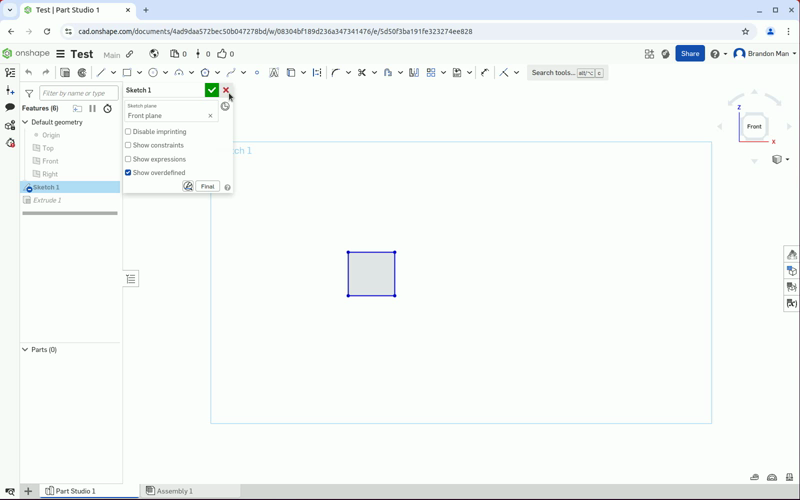
key(shift+s)
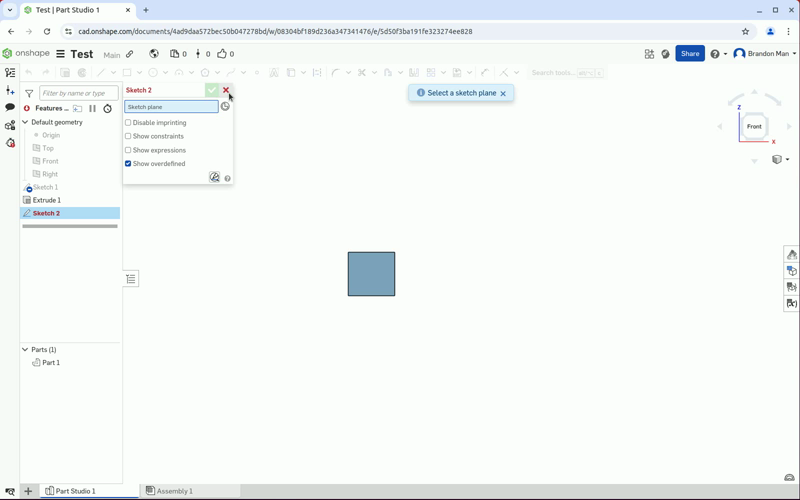
mouse_move(73, 163)
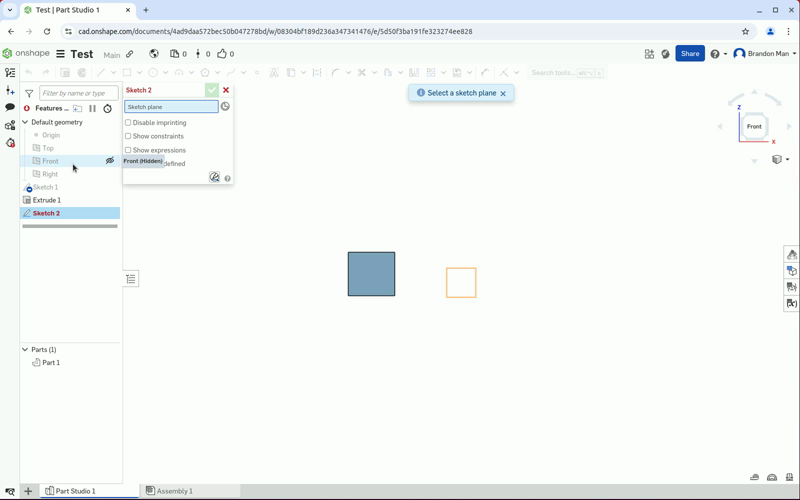
click(73, 163)
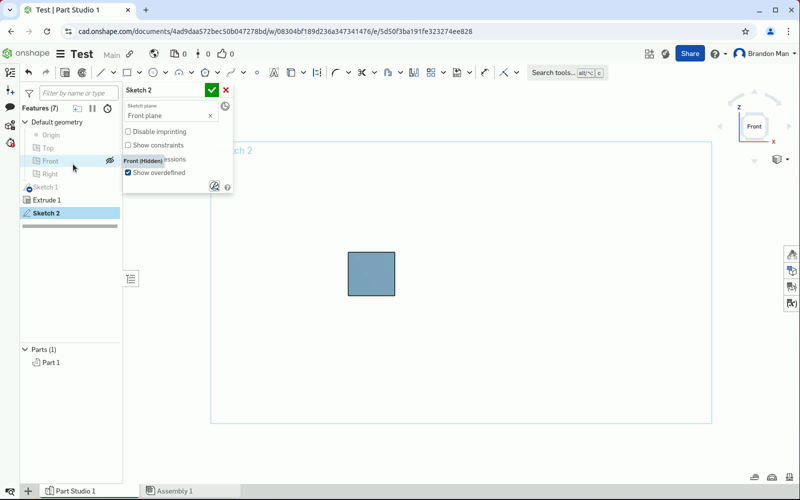
mouse_move(73, 352)
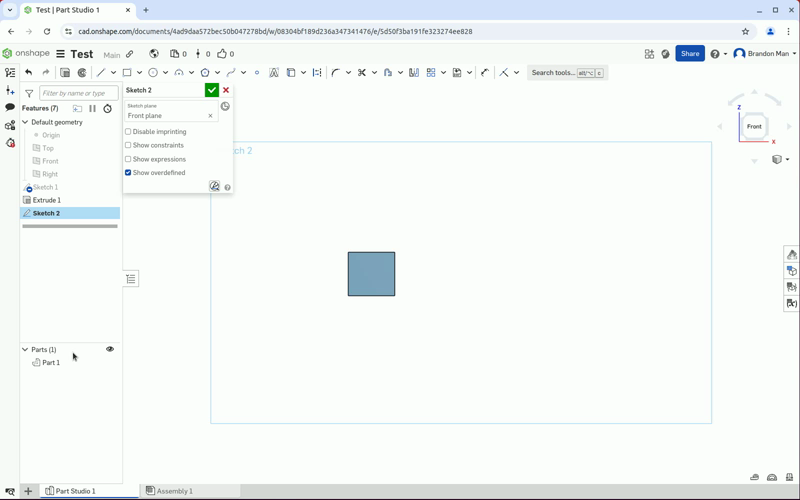
key(y)
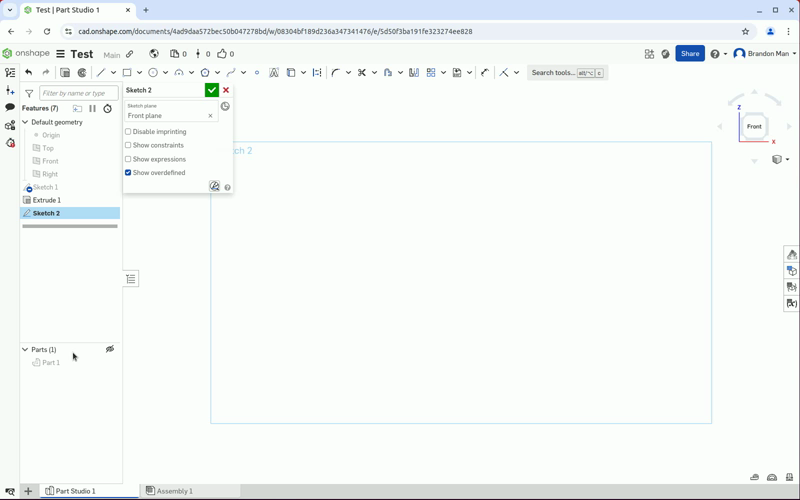
key(l)
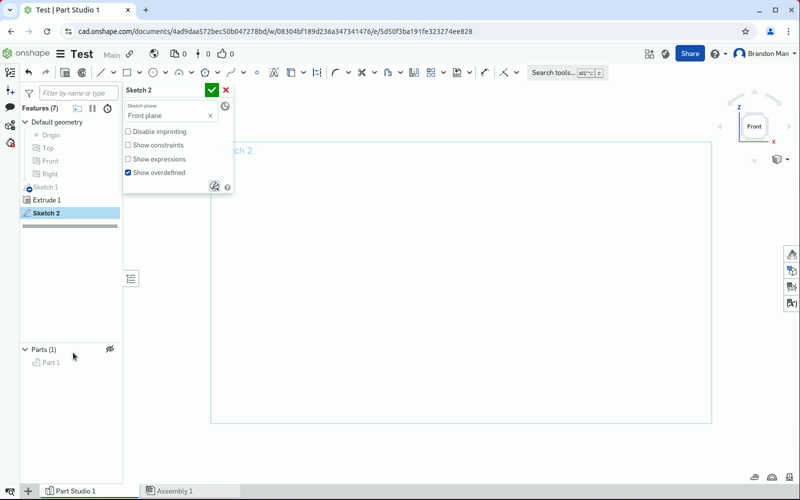
key_down(shift)
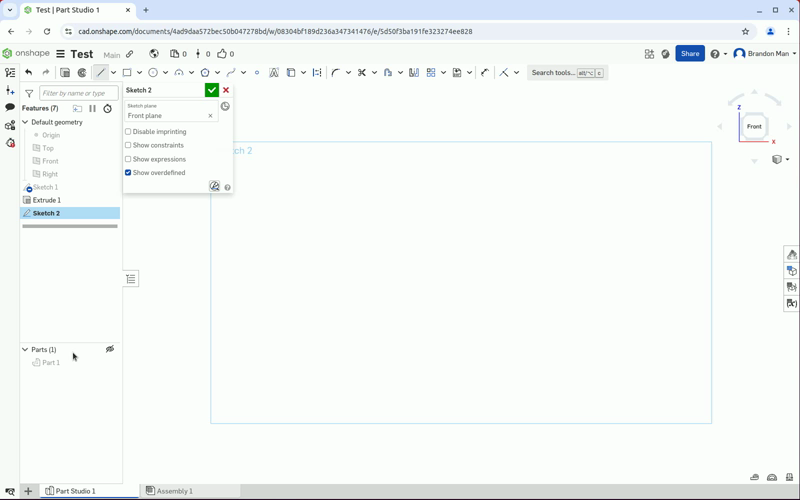
mouse_move(422, 313)
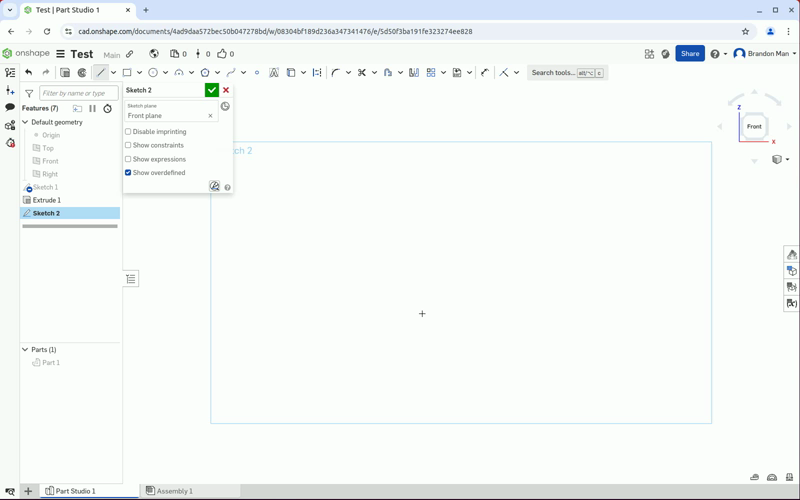
click(422, 313)
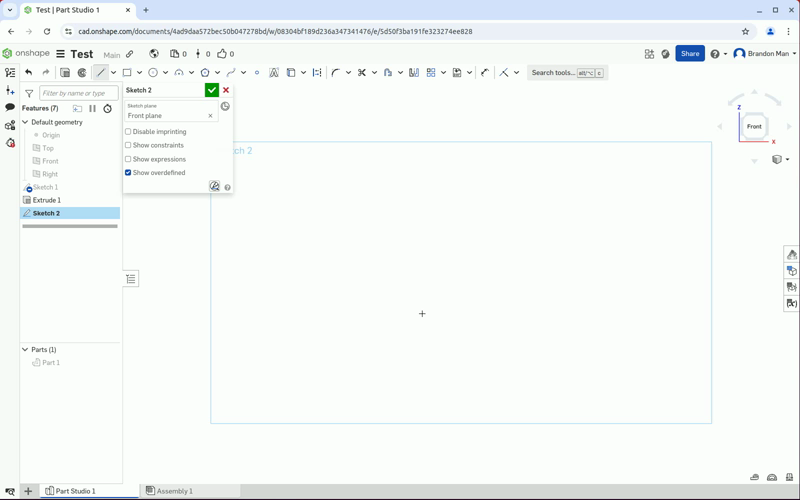
key_up(shift)
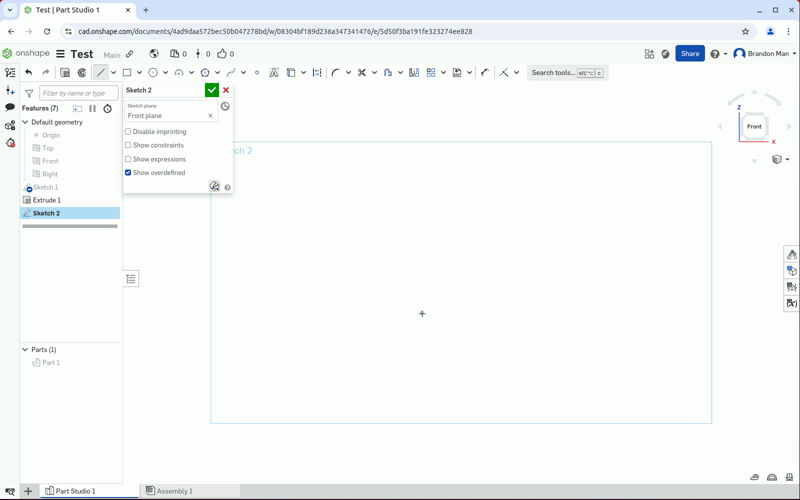
key_down(shift)
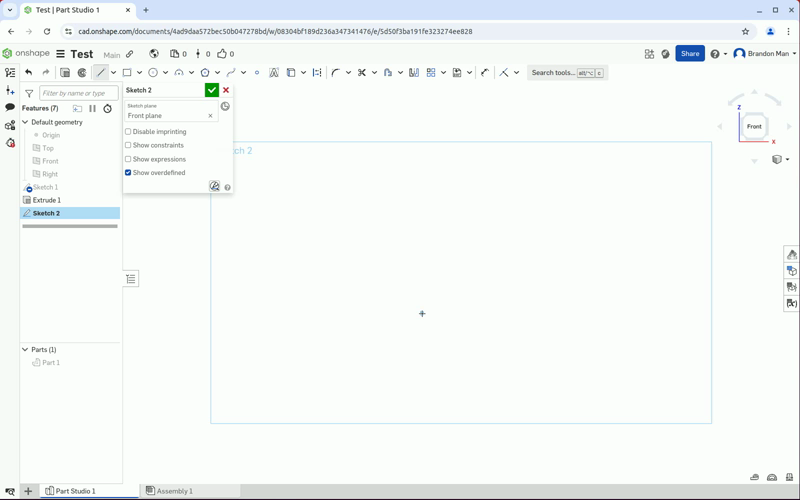
mouse_move(452, 313)
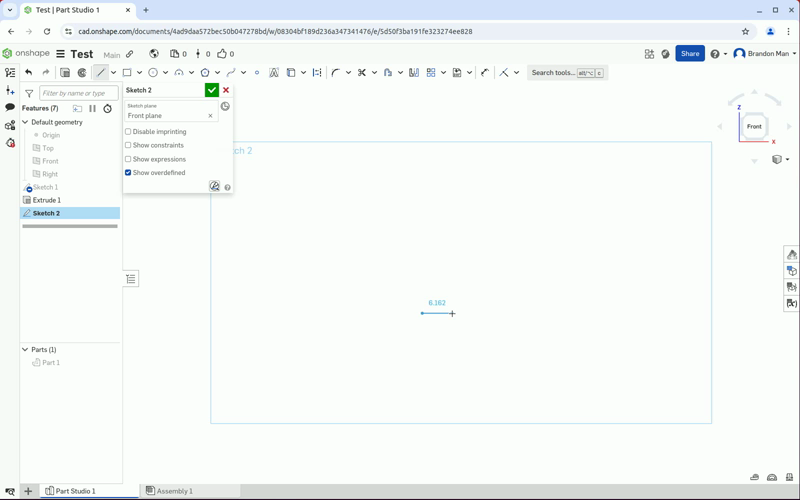
mouse_move(460, 313)
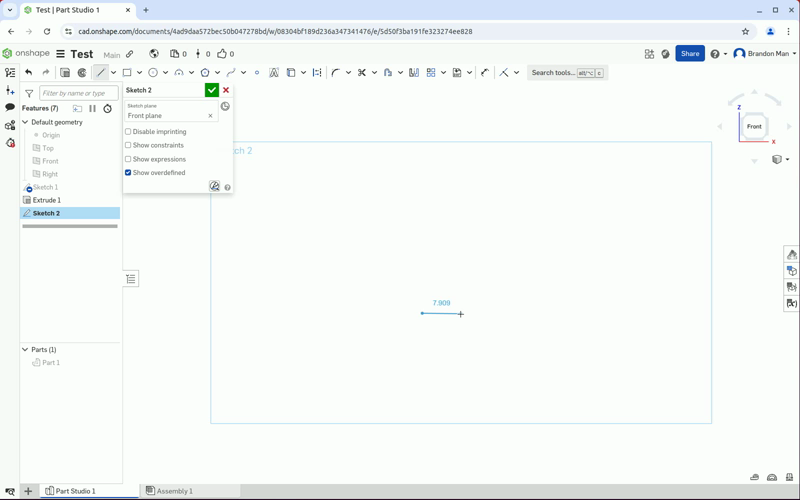
click(460, 313)
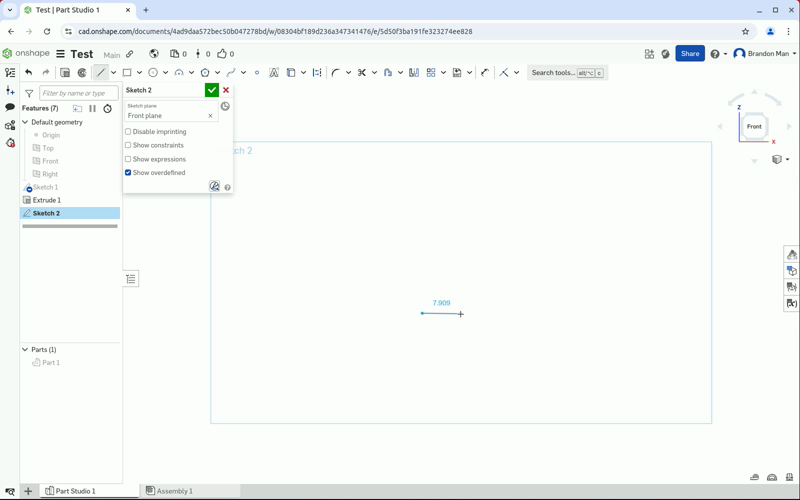
key_up(shift)
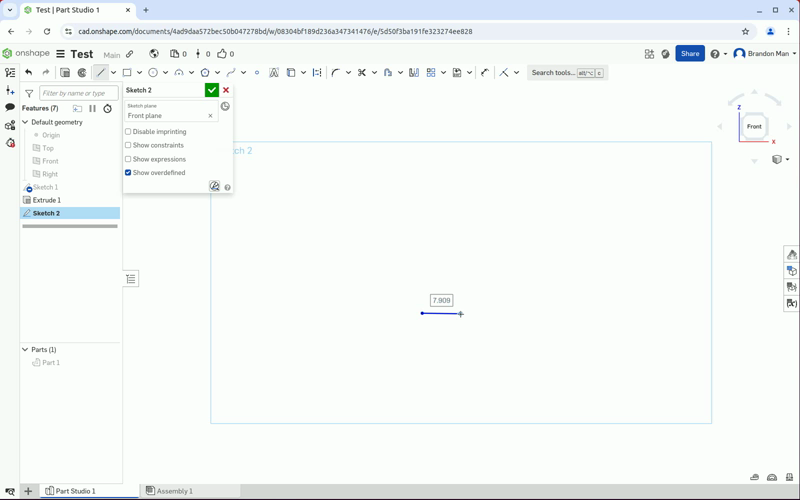
key_down(shift)
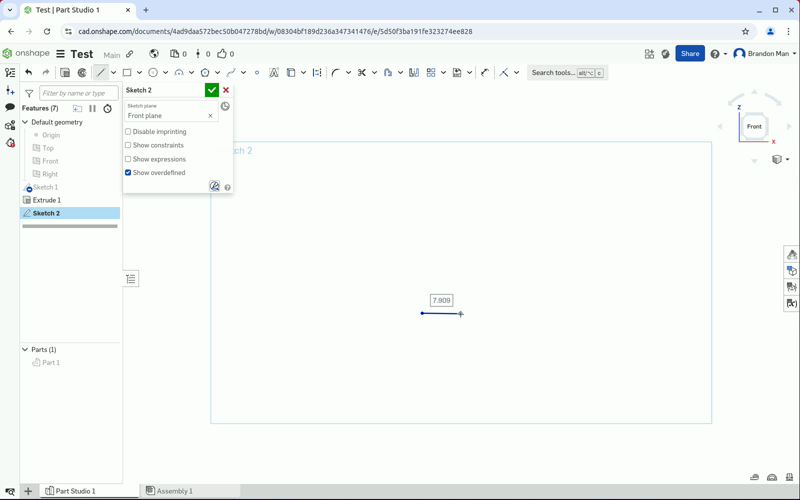
mouse_move(490, 313)
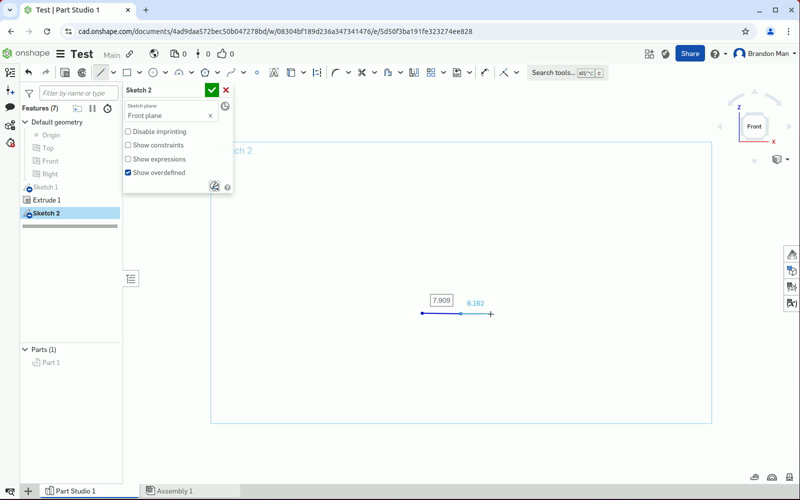
mouse_move(460, 260)
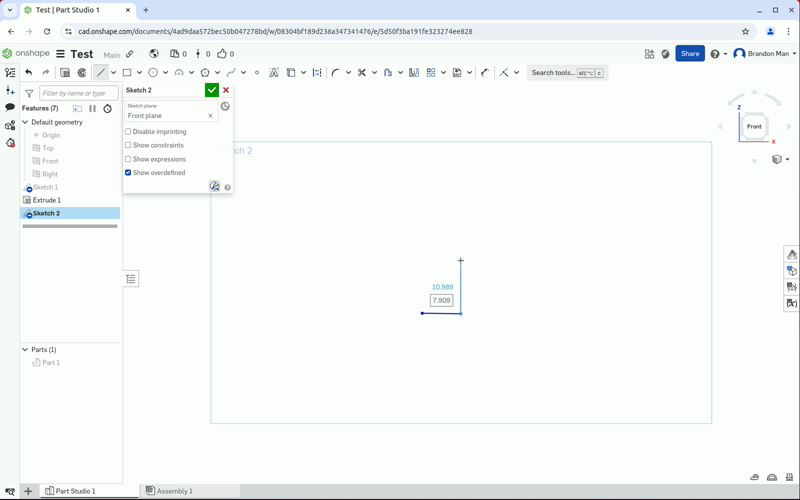
click(460, 260)
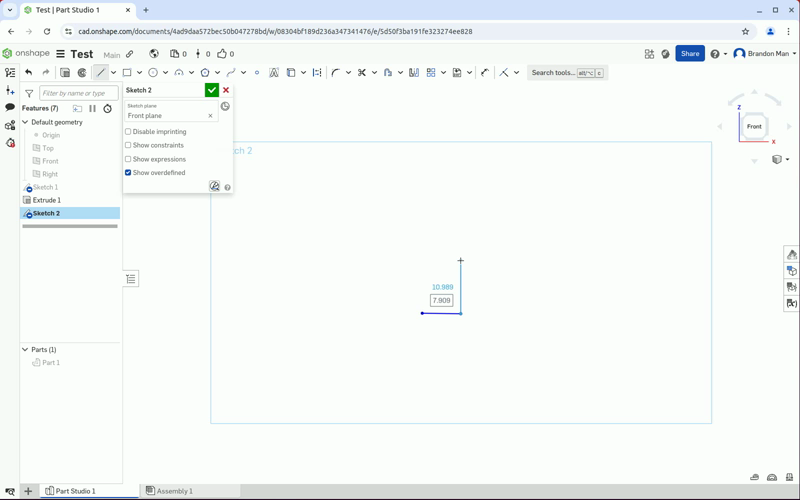
key_up(shift)
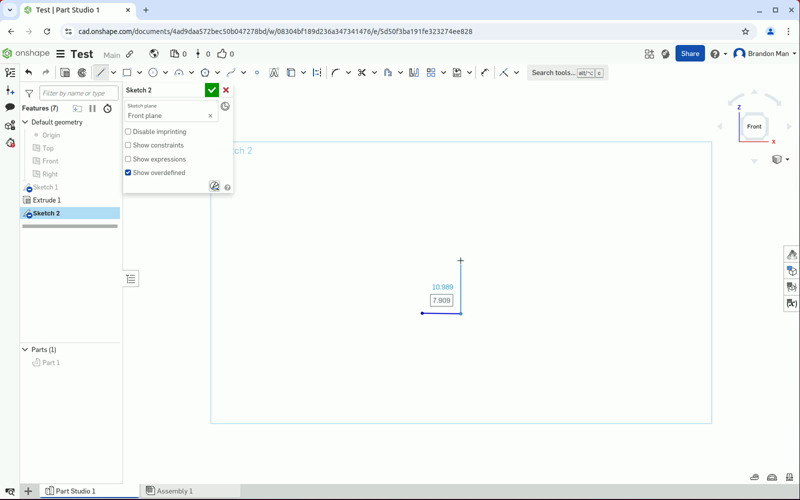
key_down(shift)
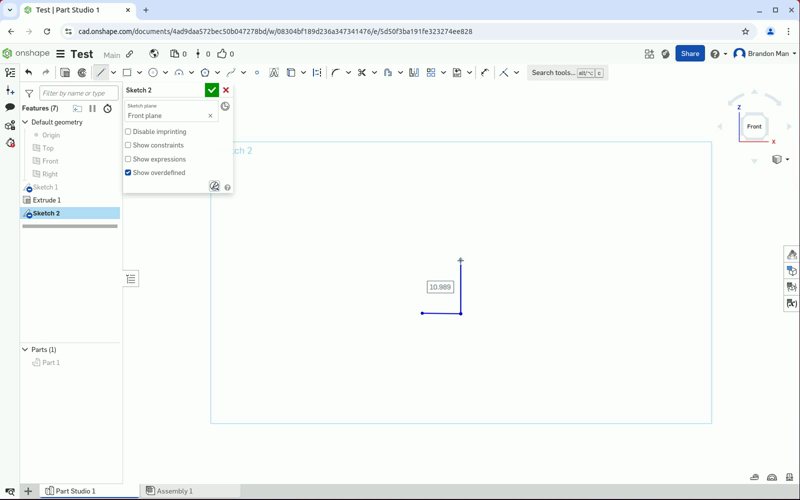
mouse_move(490, 260)
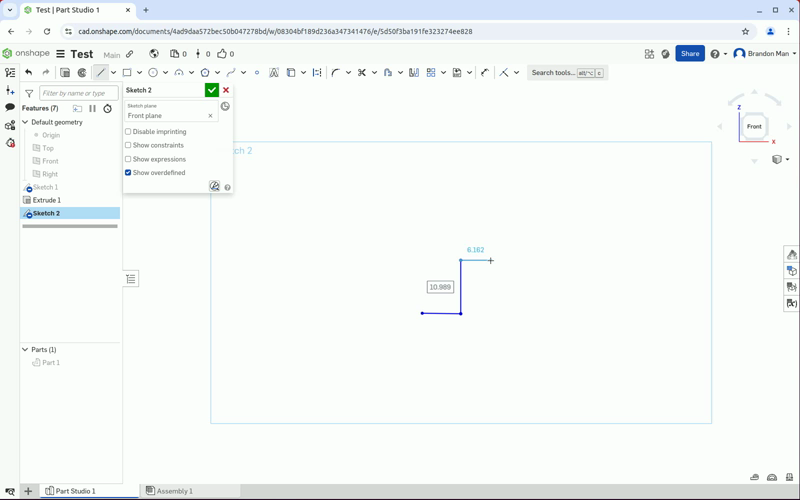
mouse_move(422, 260)
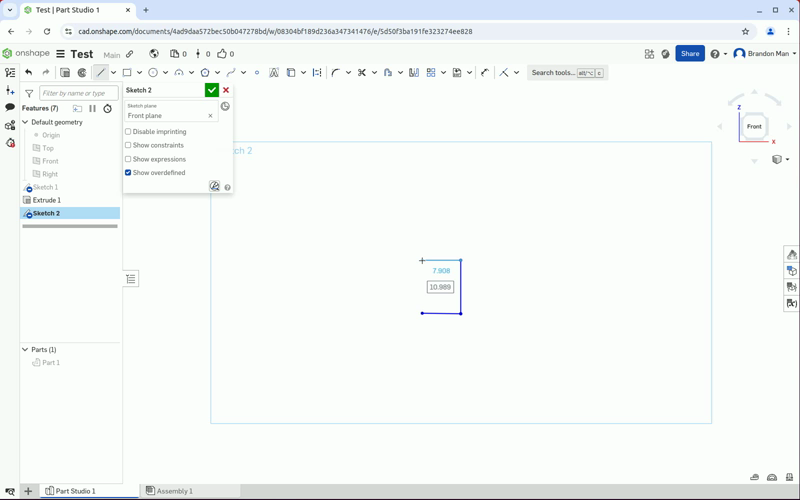
click(422, 260)
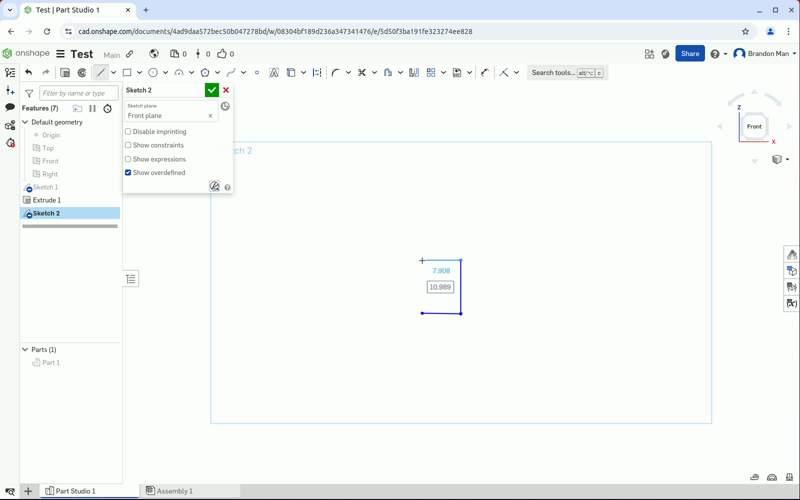
key_up(shift)
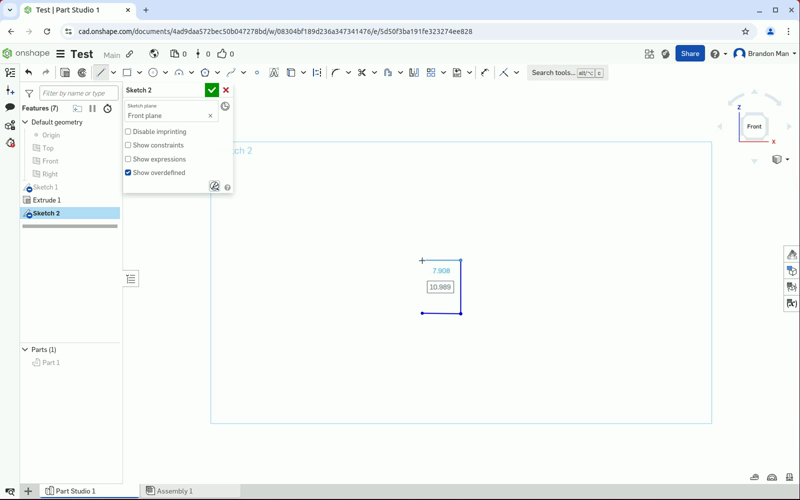
mouse_move(452, 260)
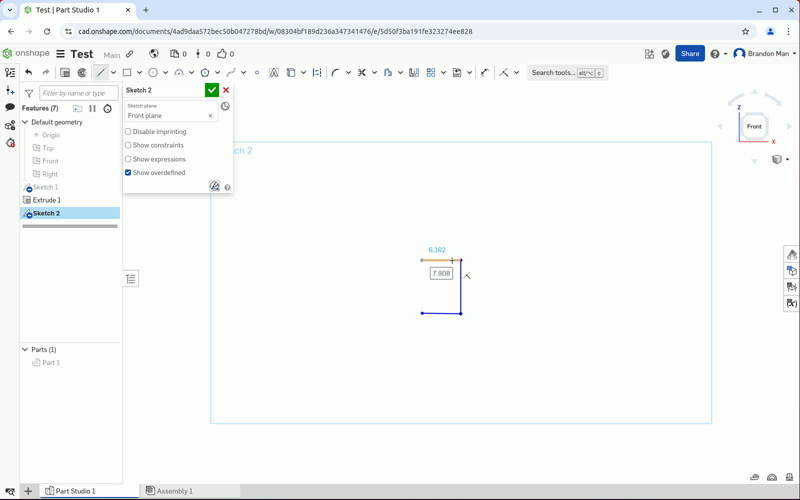
key_down(shift)
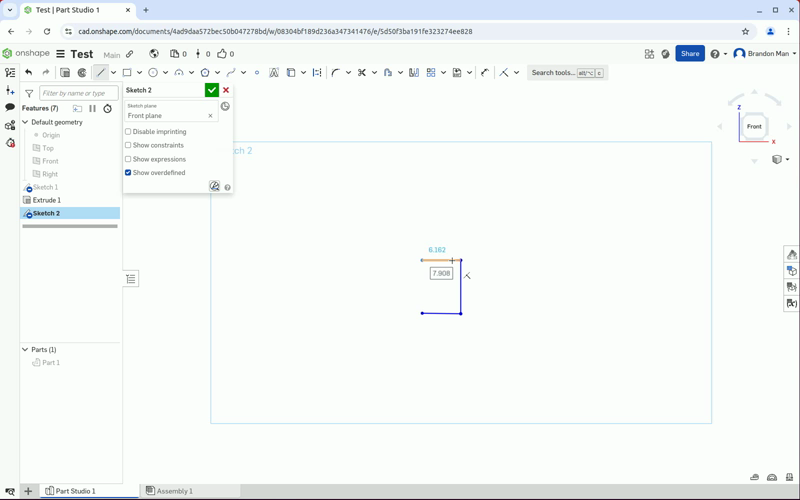
mouse_move(422, 313)
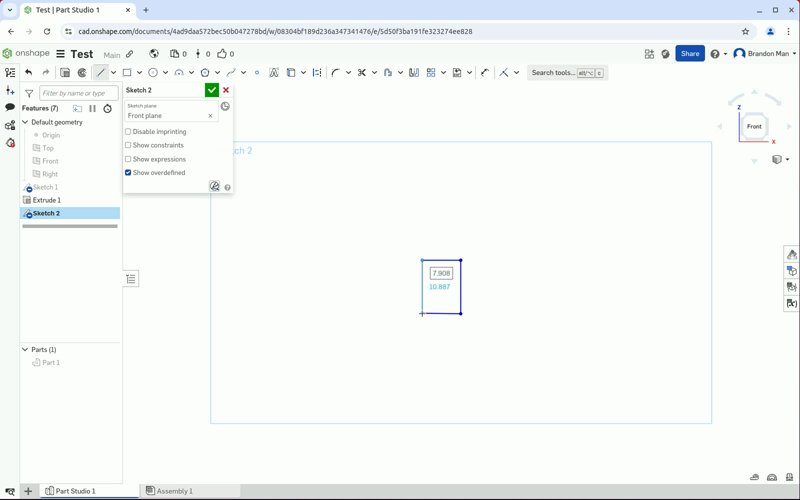
key_up(shift)
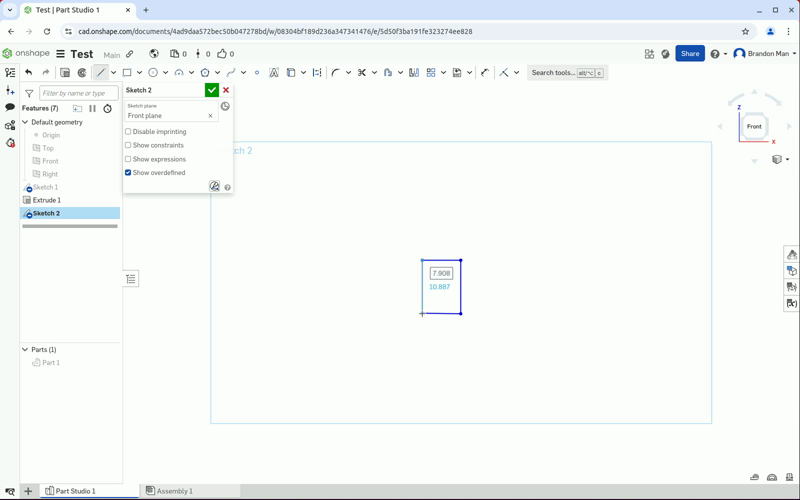
click(422, 313)
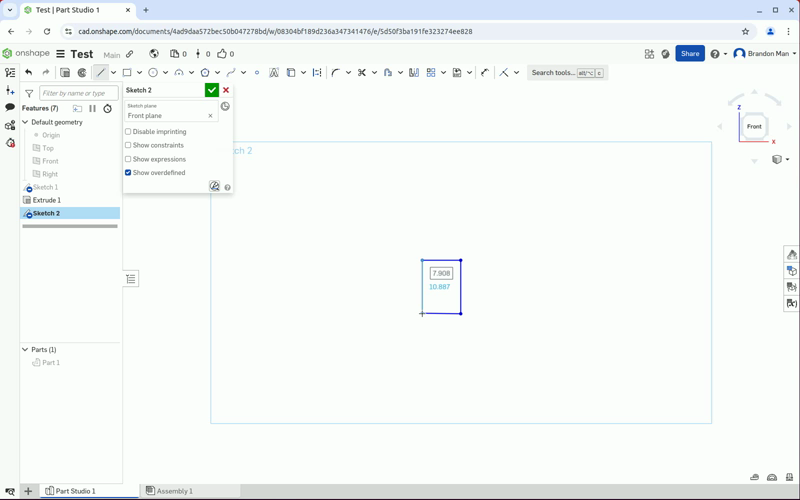
key(esc)
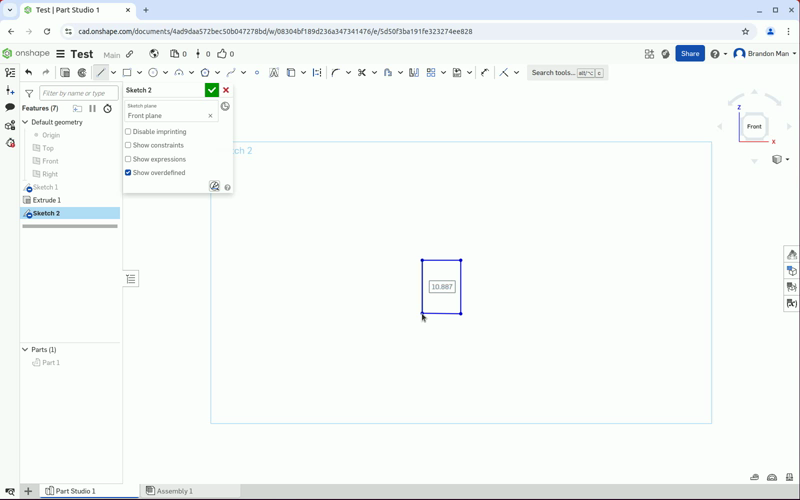
mouse_move(449, 287)
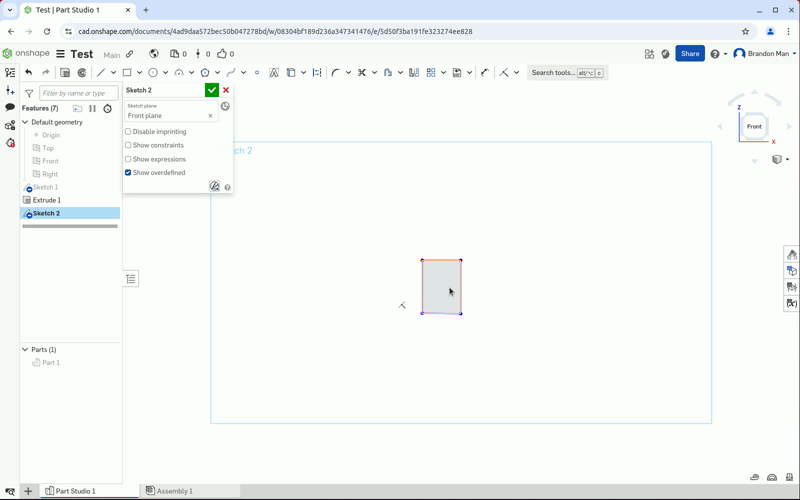
click(449, 287)
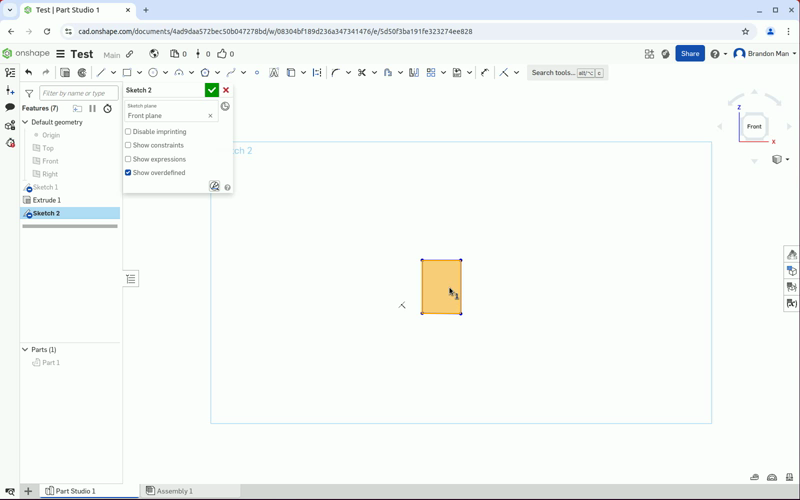
mouse_move(73, 352)
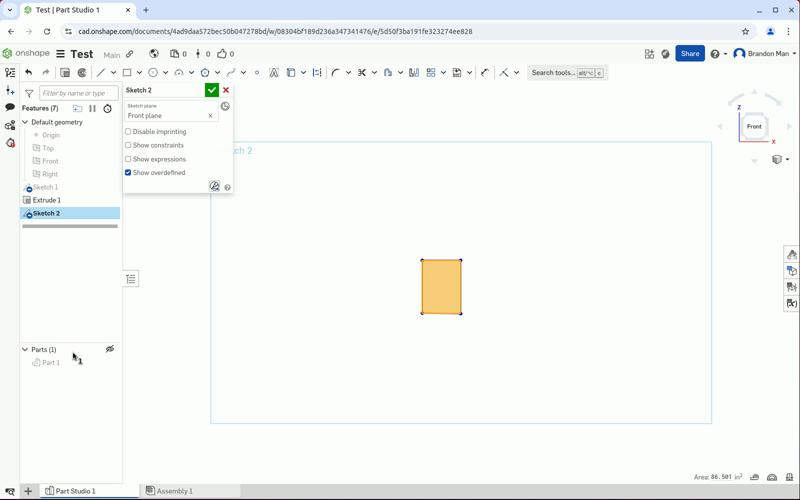
key(shift+y)
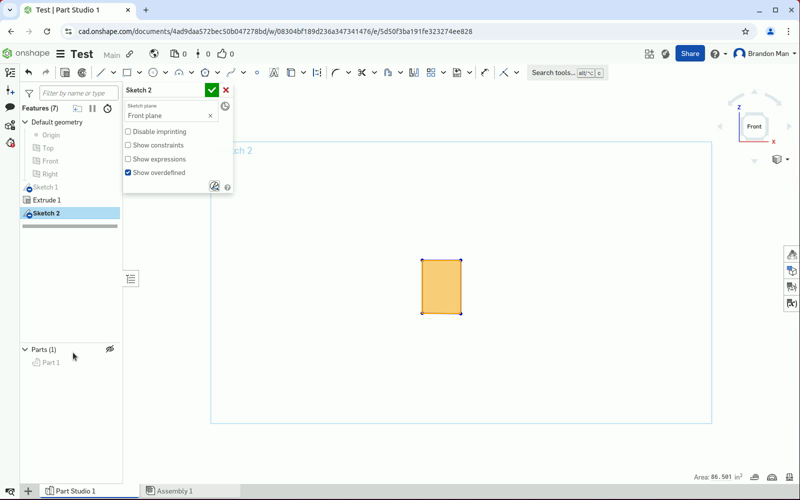
key(shift+e)
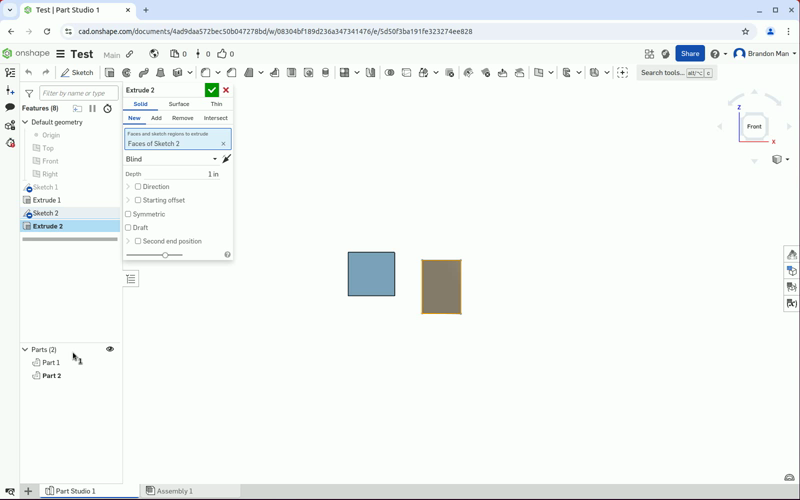
mouse_move(143, 106)
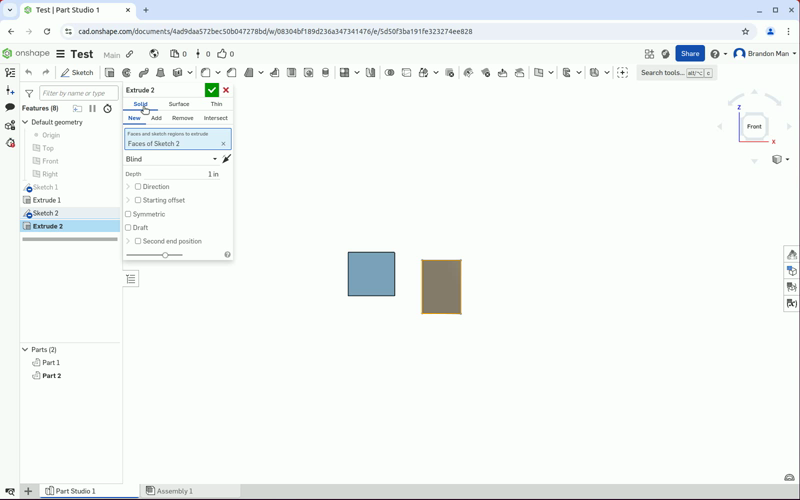
click(143, 106)
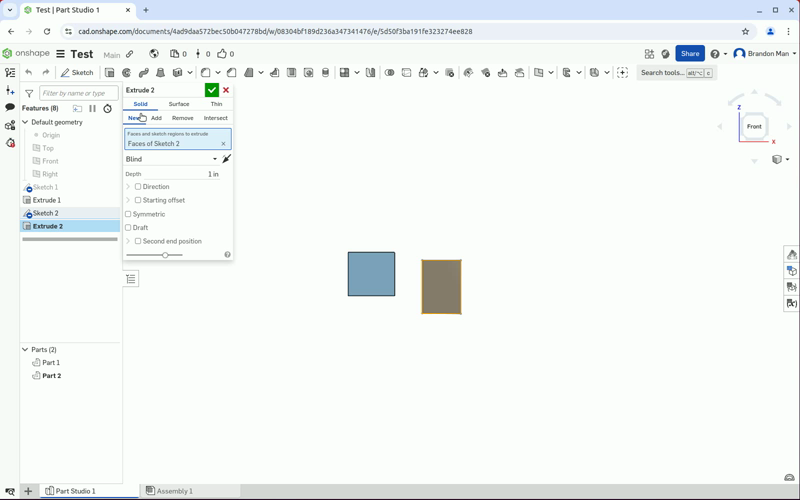
mouse_move(137, 120)
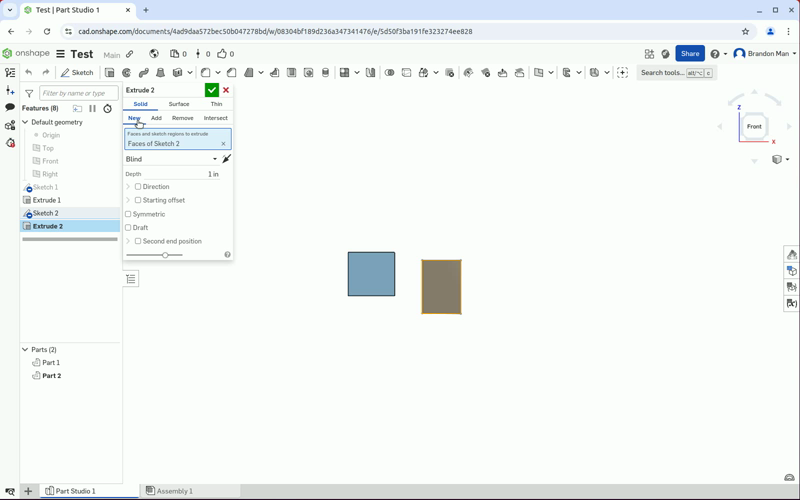
click(137, 120)
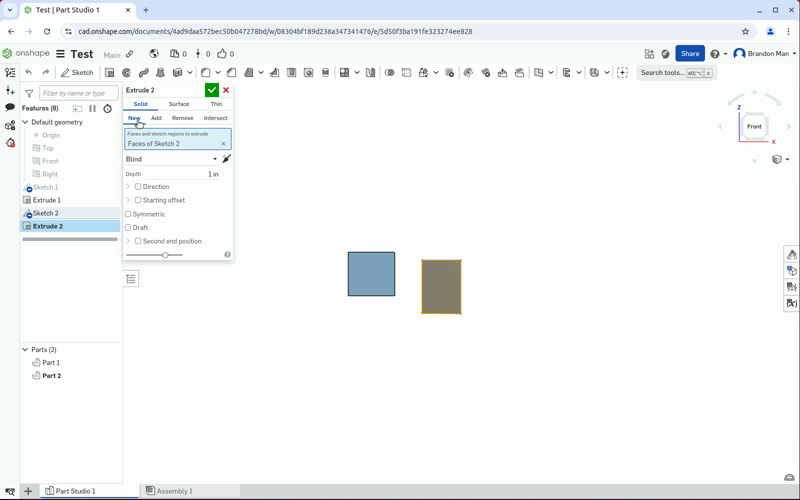
key(tab, 4)
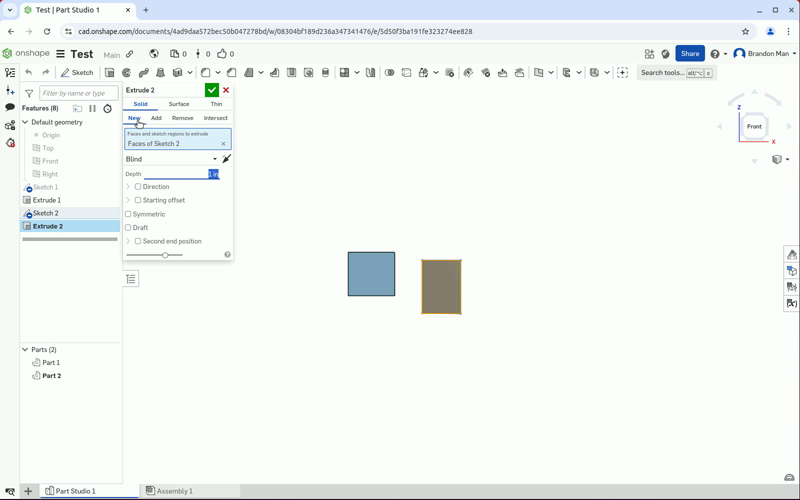
text(3.851)
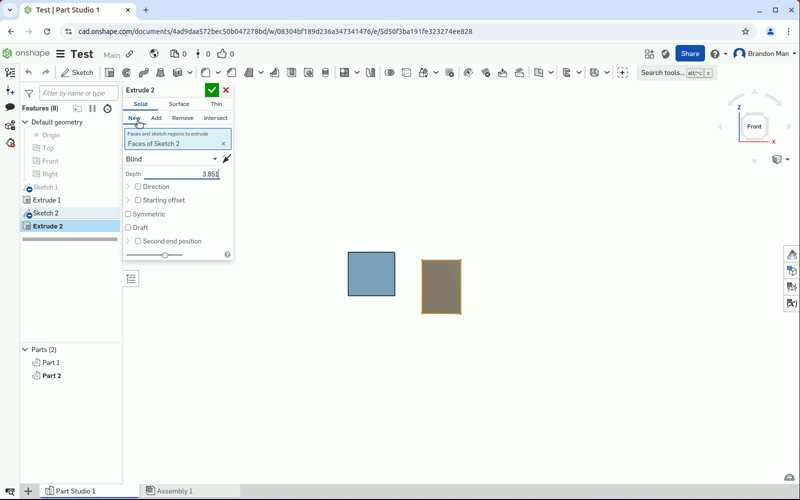
key(enter)
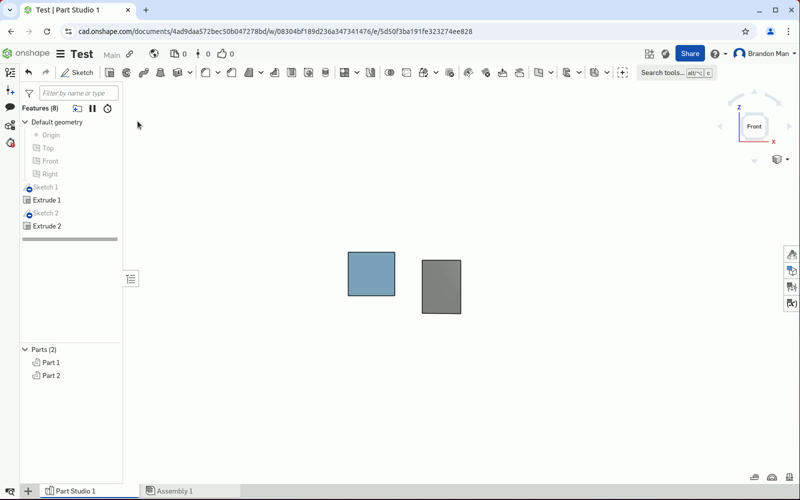
key(shift+h)
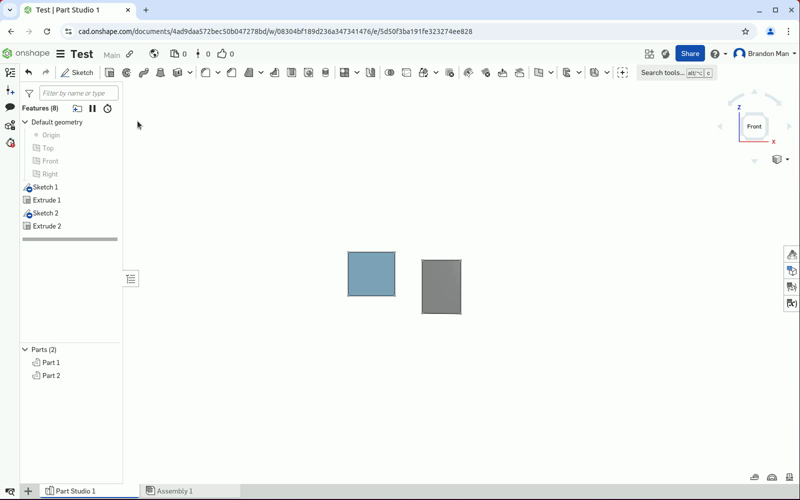
key(shift+h)
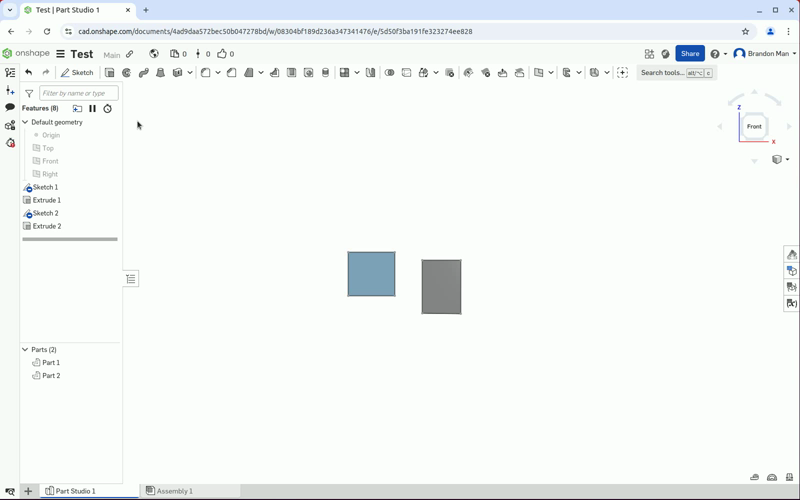
key(shift+7)
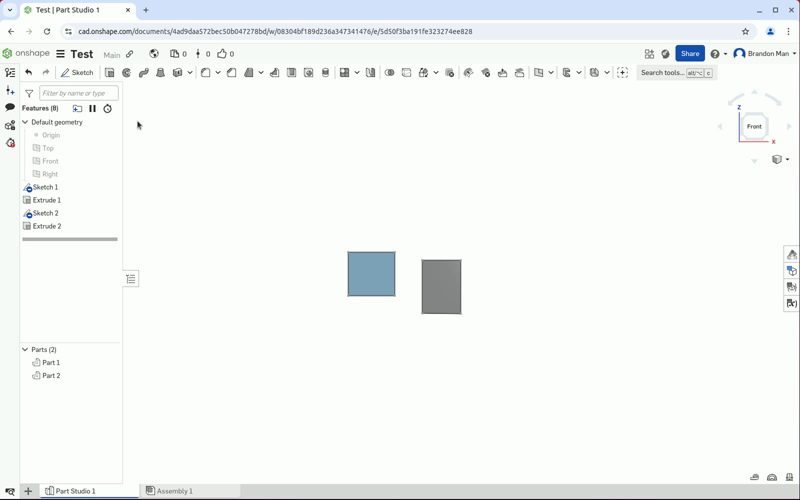
key(left, 2)
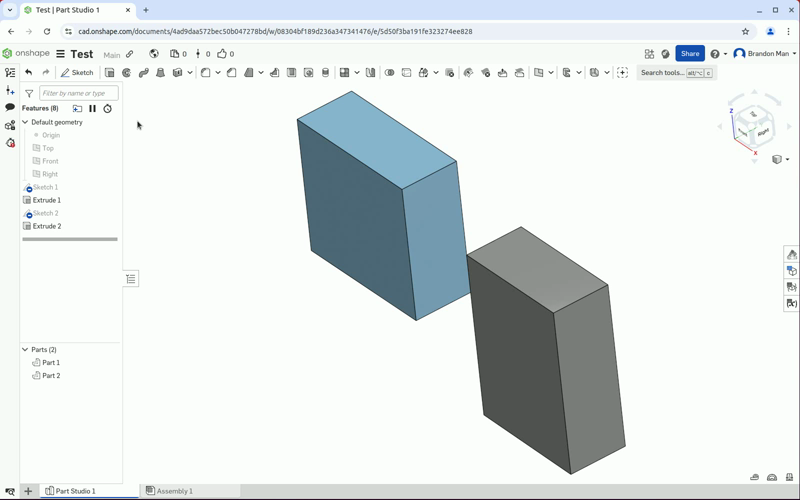
key(down, 2)
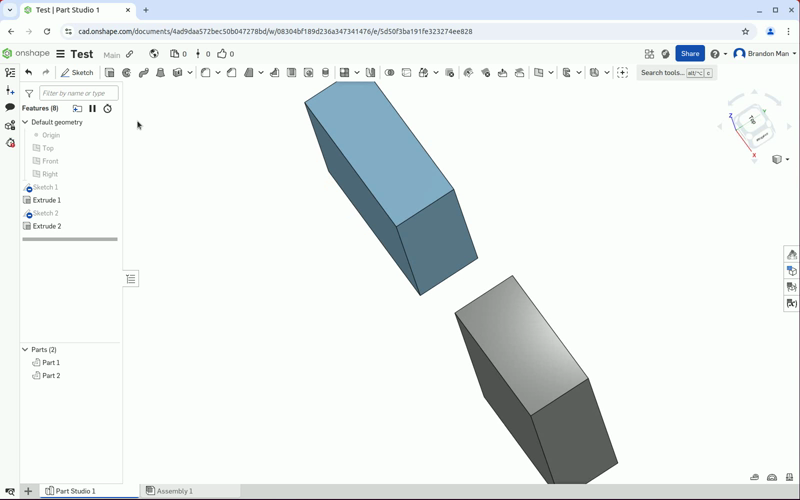
key(up, 2)
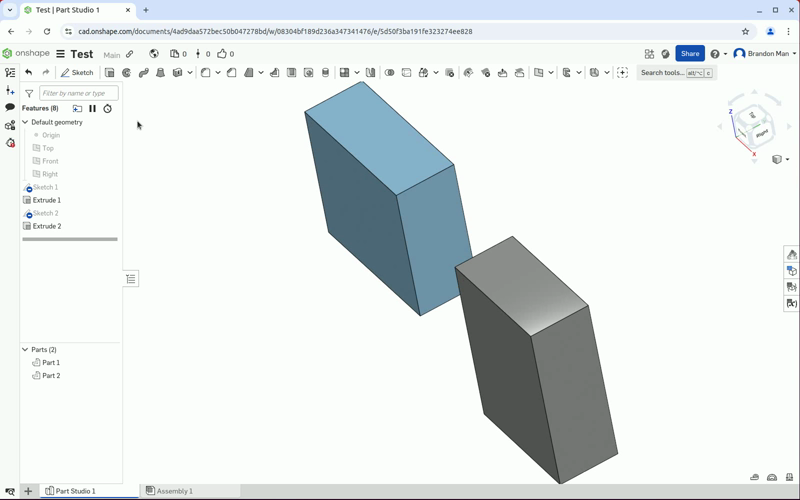
key(right, 2)
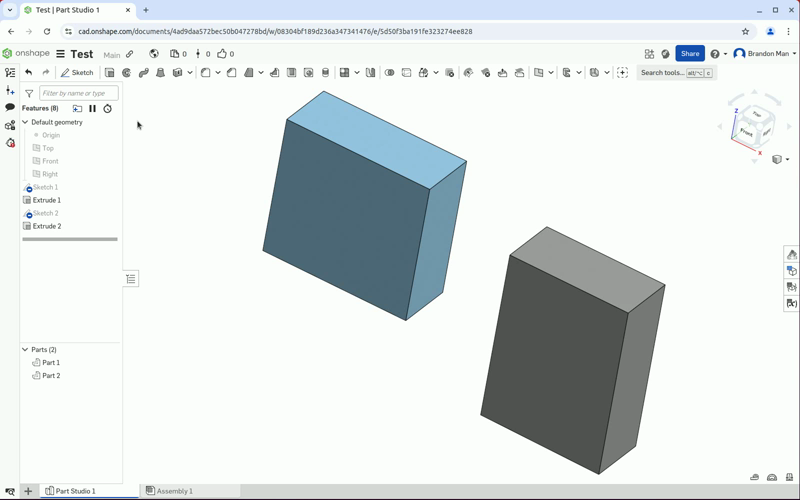
mouse_move(73, 189)
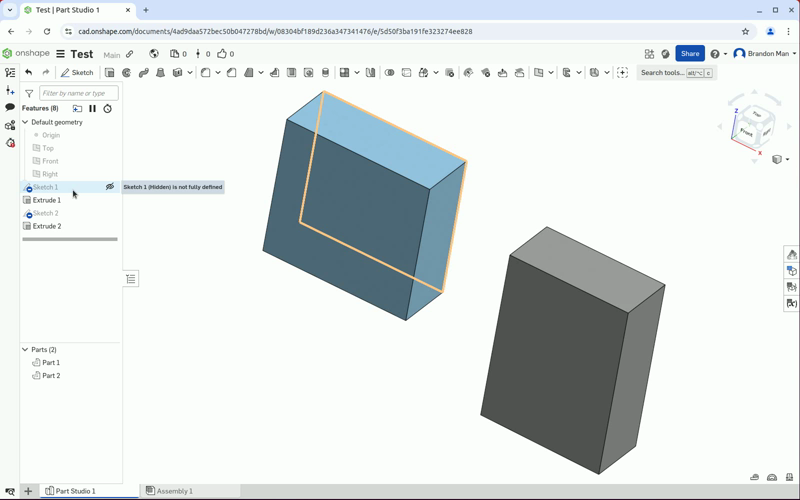
click(73, 189)